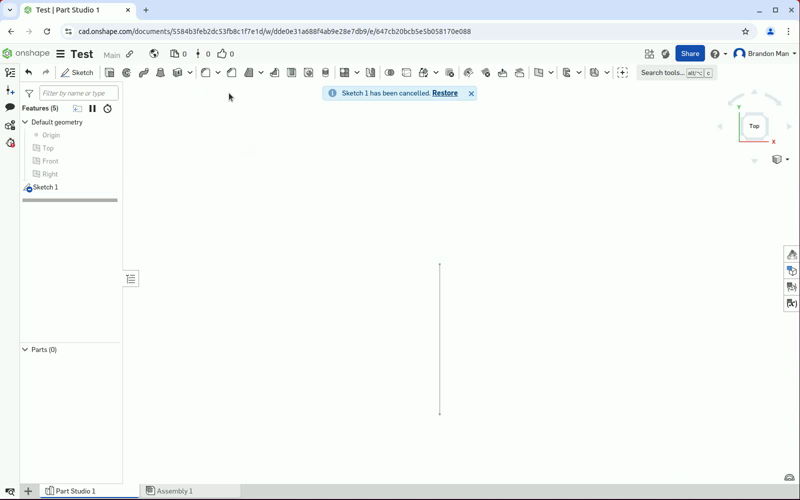
key(shift+h)
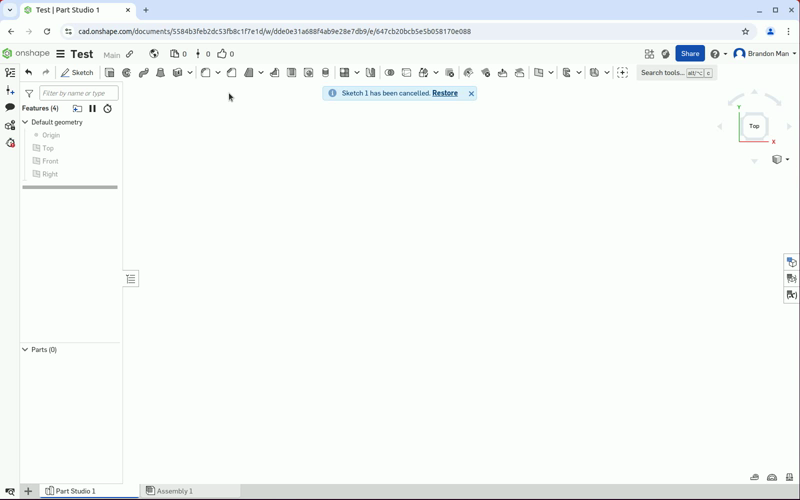
mouse_move(73, 352)
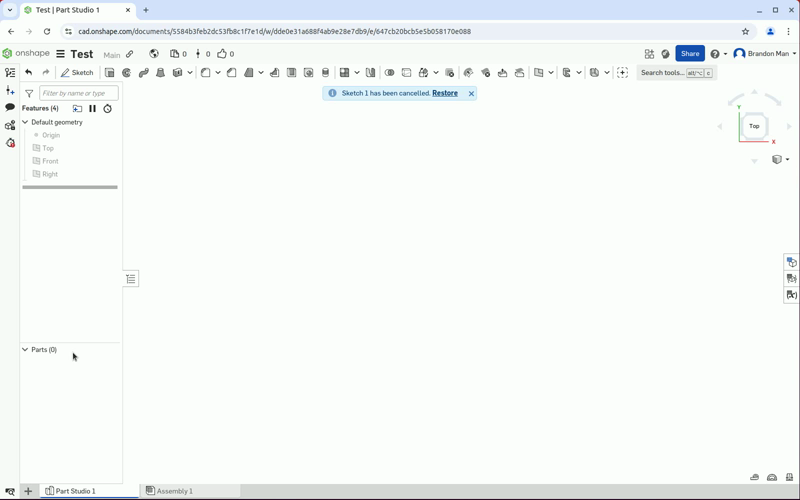
key(y)
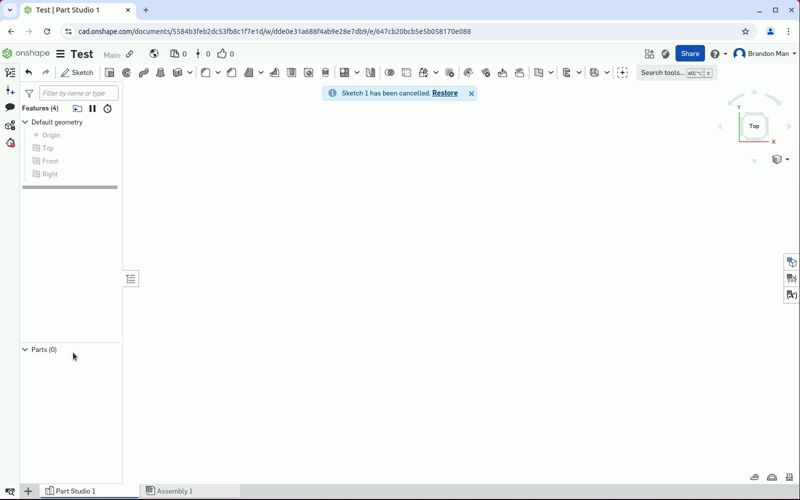
key(shift+p)
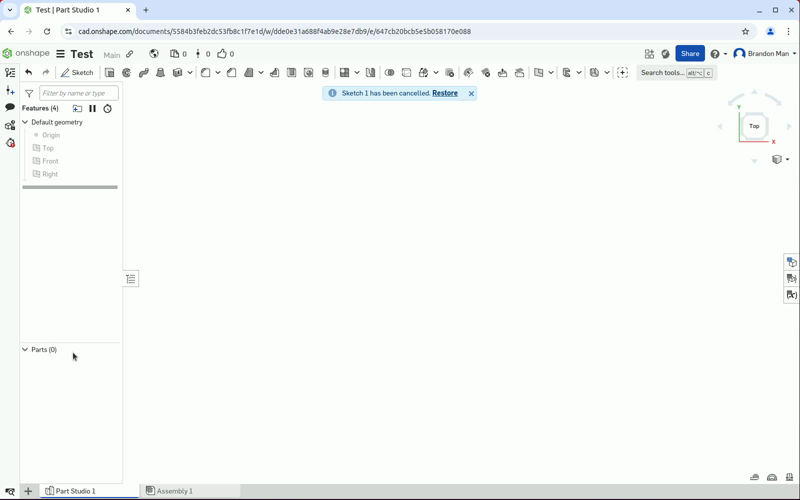
key(space)
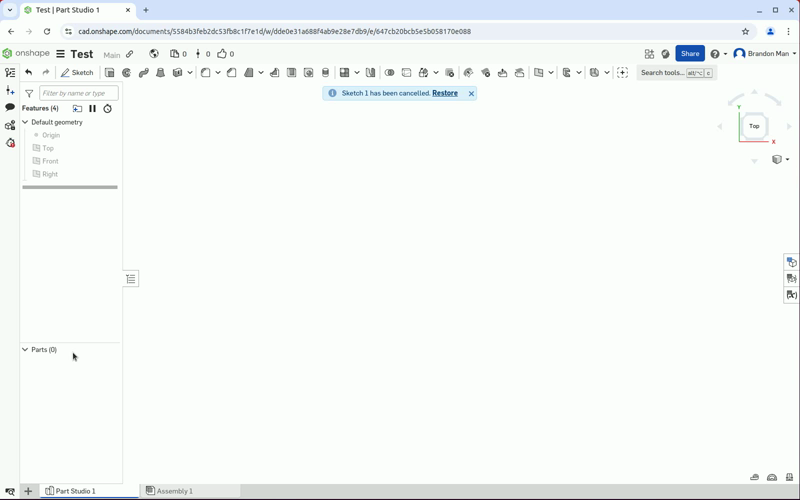
key_down(shift)
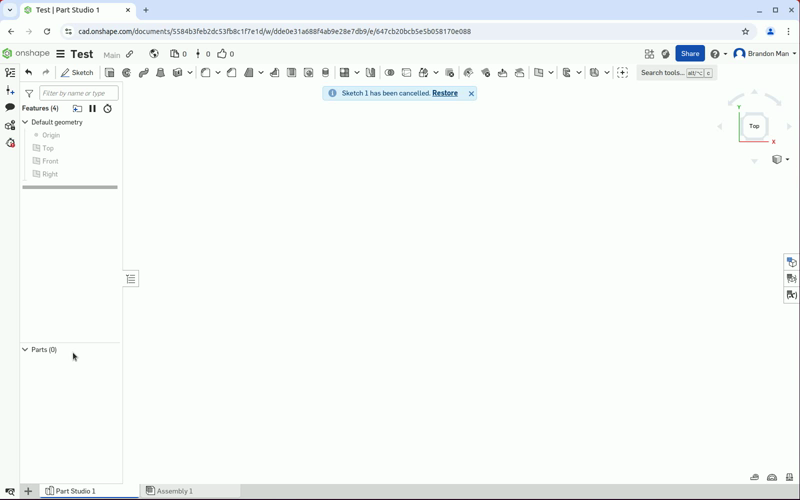
key(up)
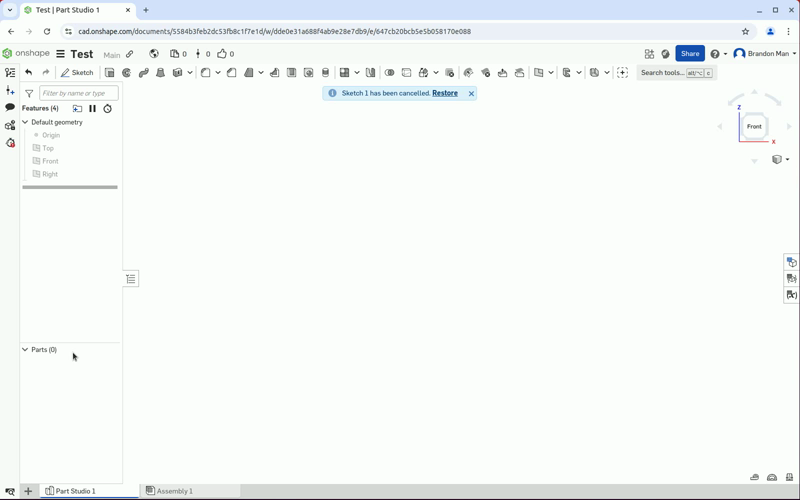
key_up(shift)
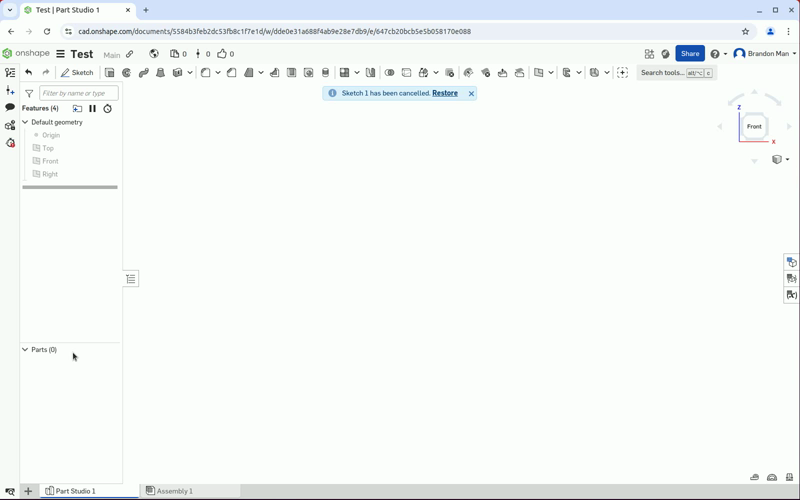
mouse_move(73, 352)
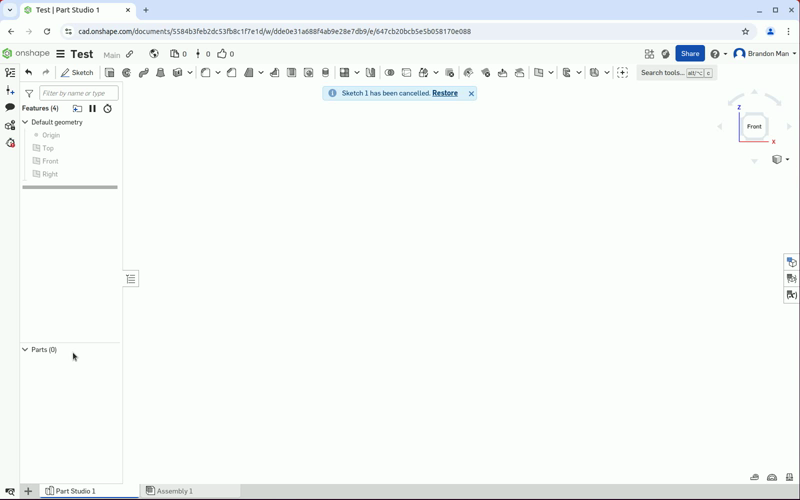
key(shift+y)
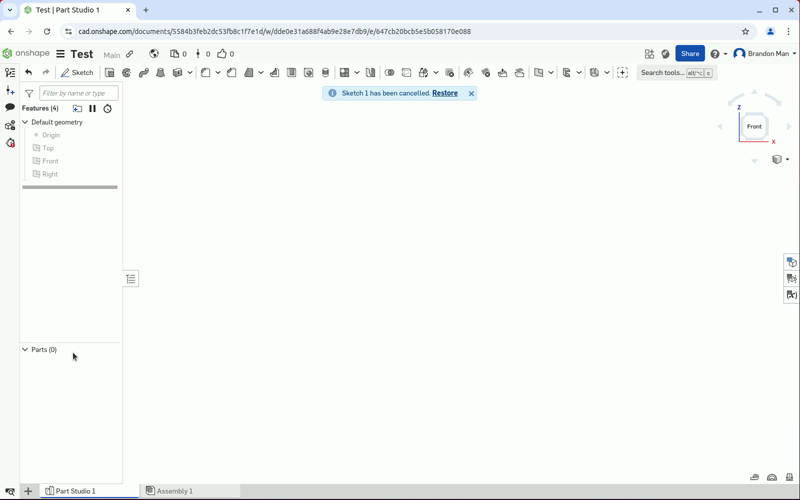
key(shift+s)
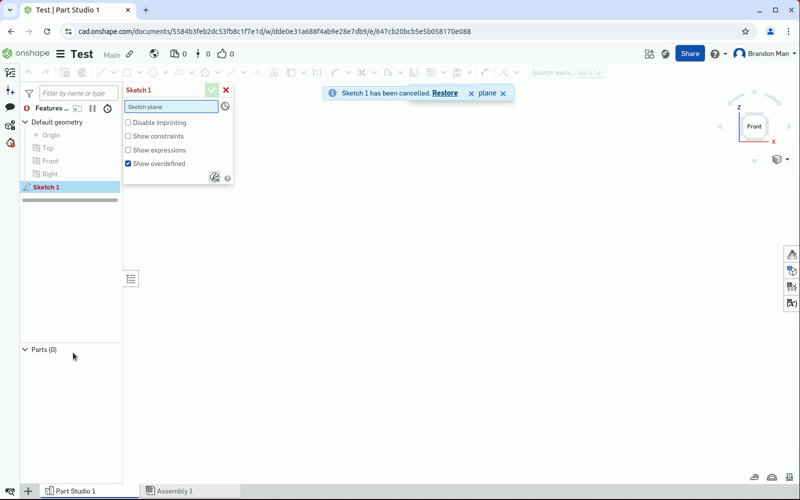
mouse_move(73, 163)
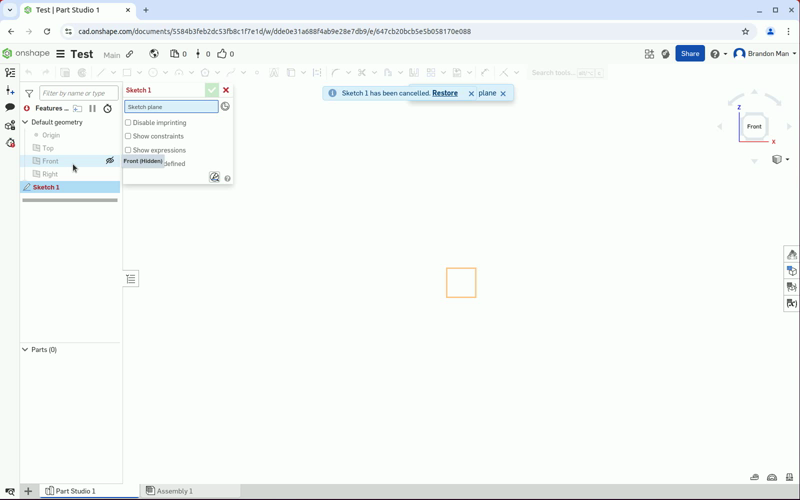
click(73, 163)
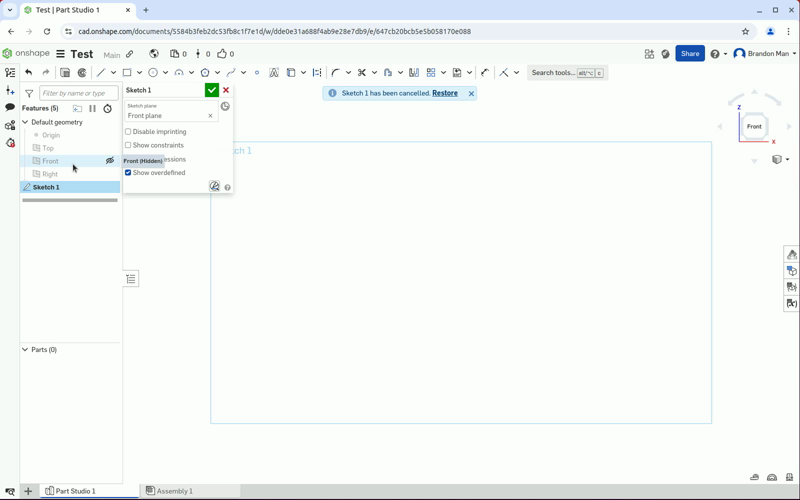
mouse_move(73, 352)
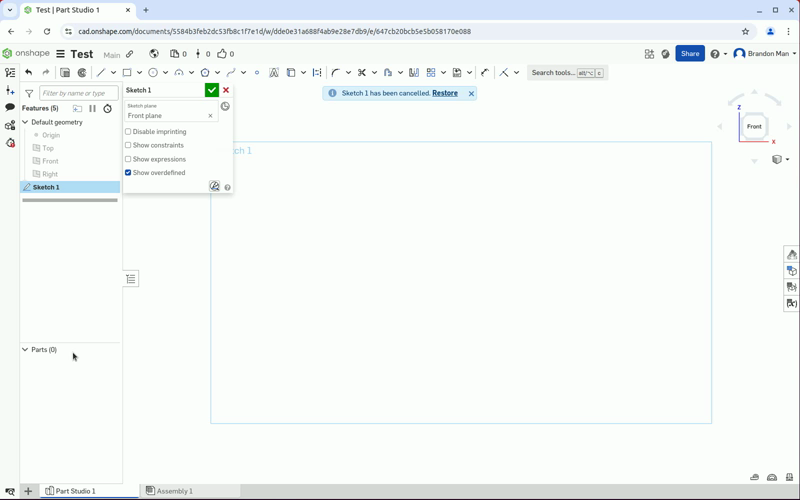
key(y)
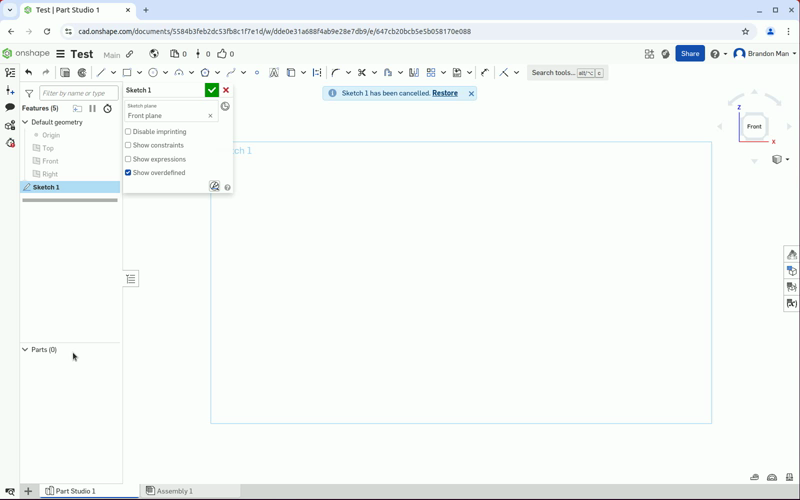
key(c)
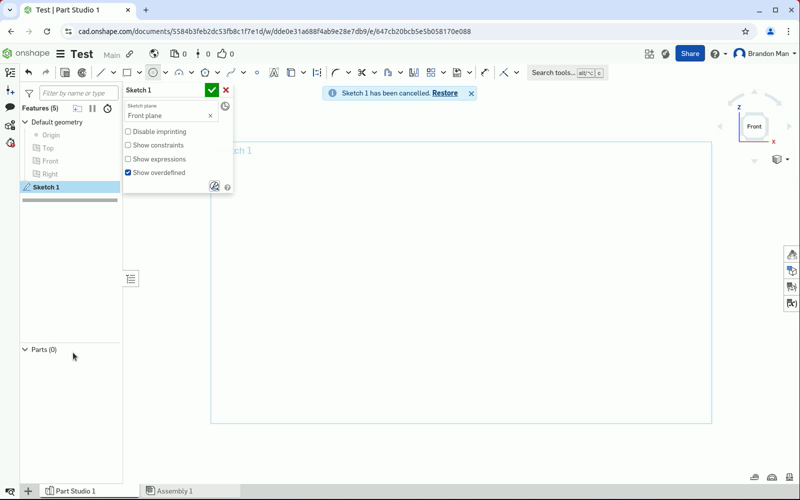
key_down(shift)
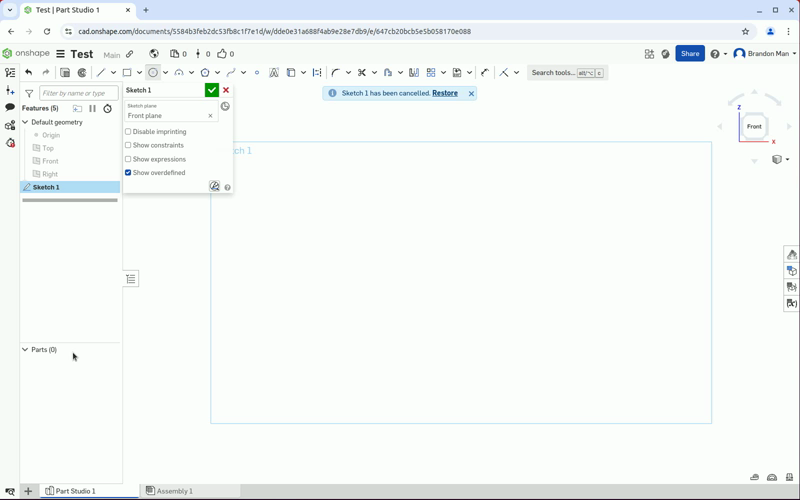
mouse_move(461, 282)
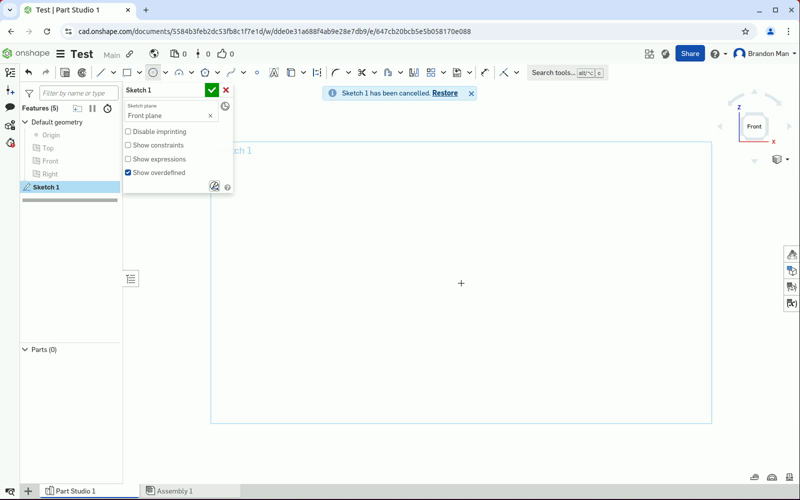
click(461, 282)
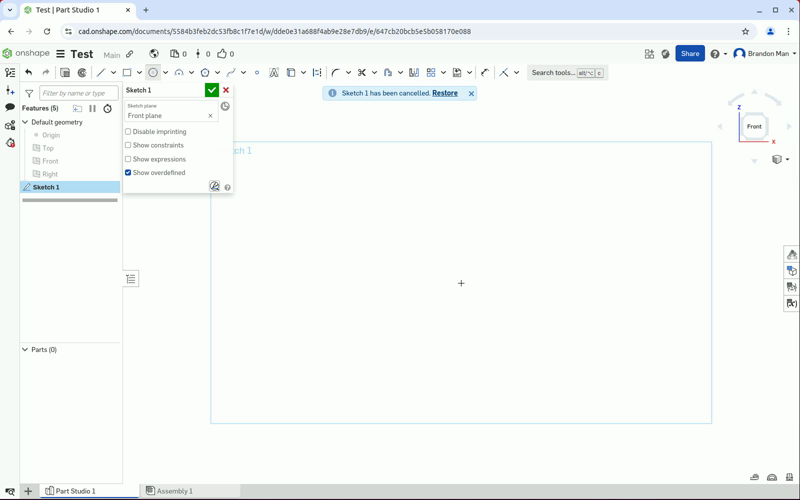
key_up(shift)
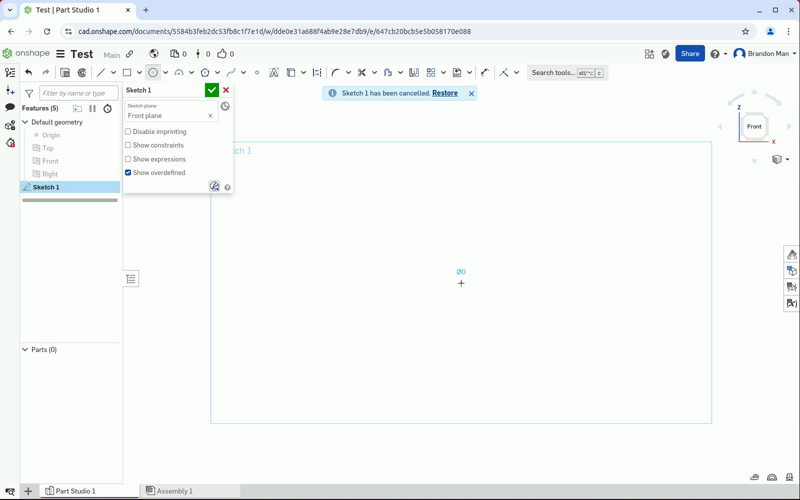
mouse_move(574, 282)
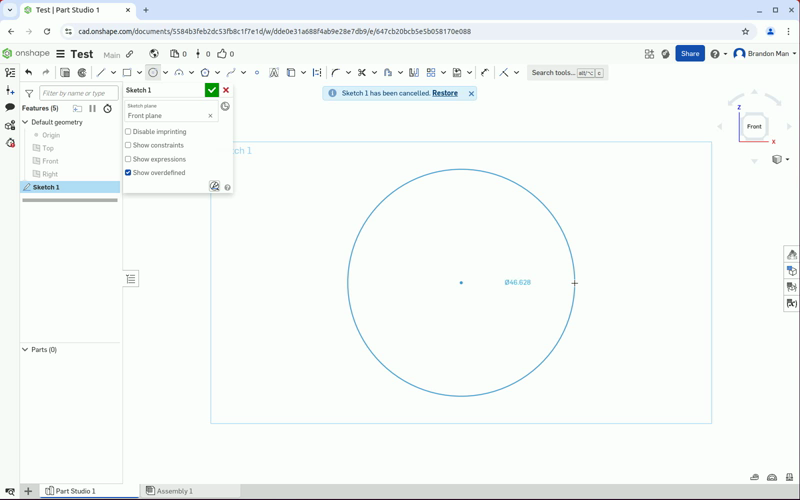
click(574, 282)
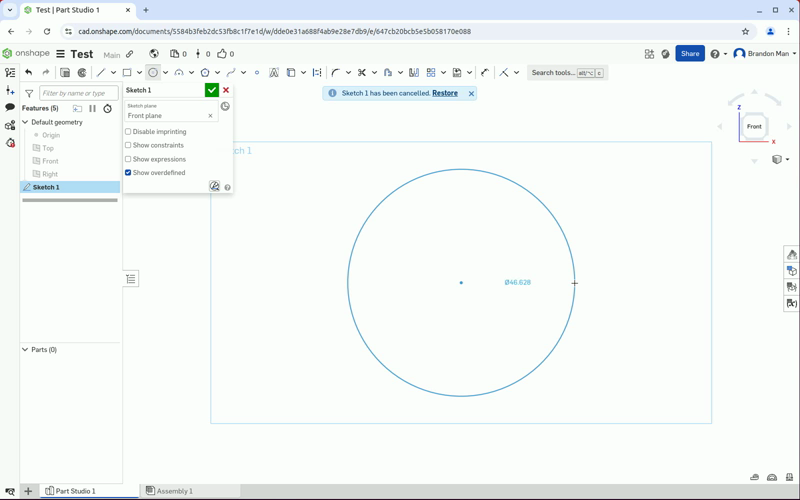
key(esc)
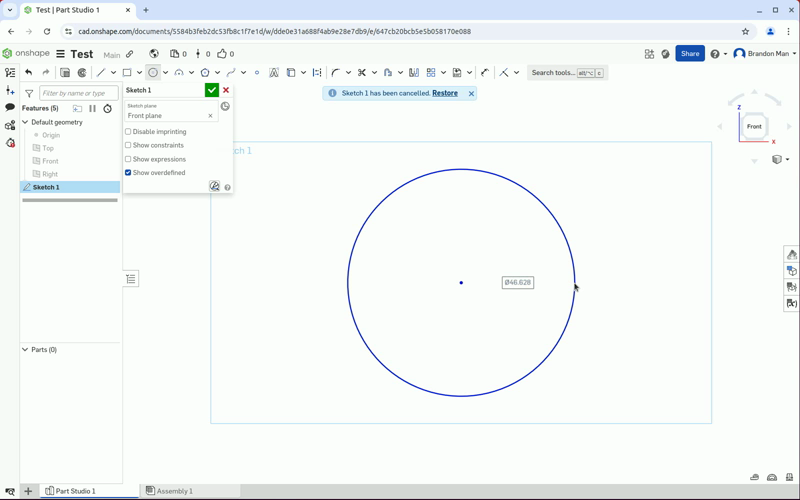
key(c)
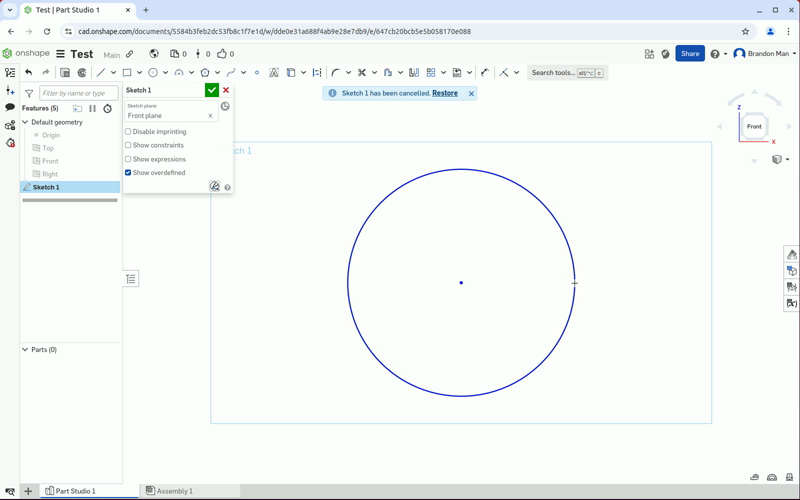
key_down(shift)
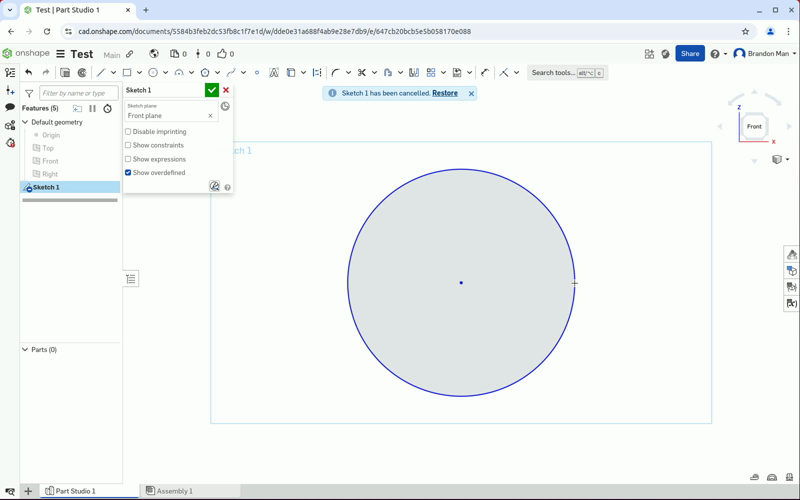
mouse_move(461, 282)
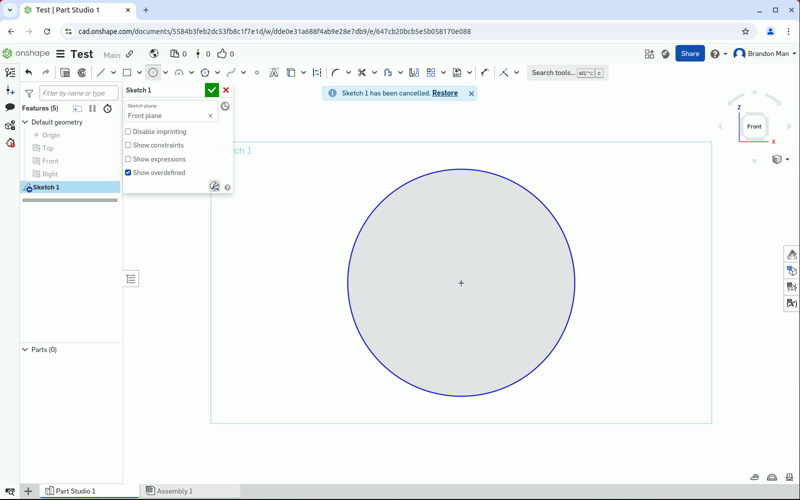
click(461, 282)
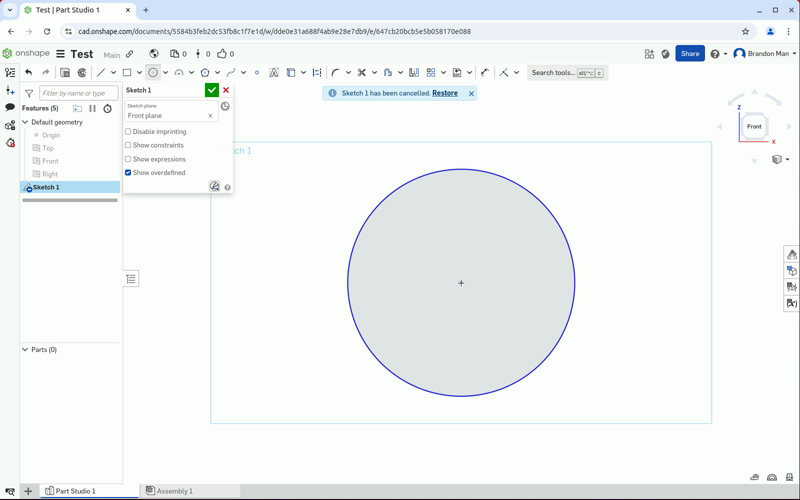
key_up(shift)
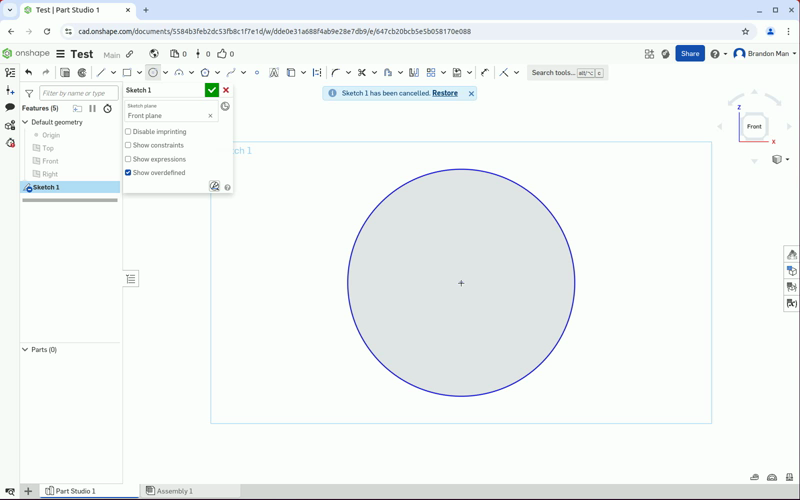
mouse_move(508, 282)
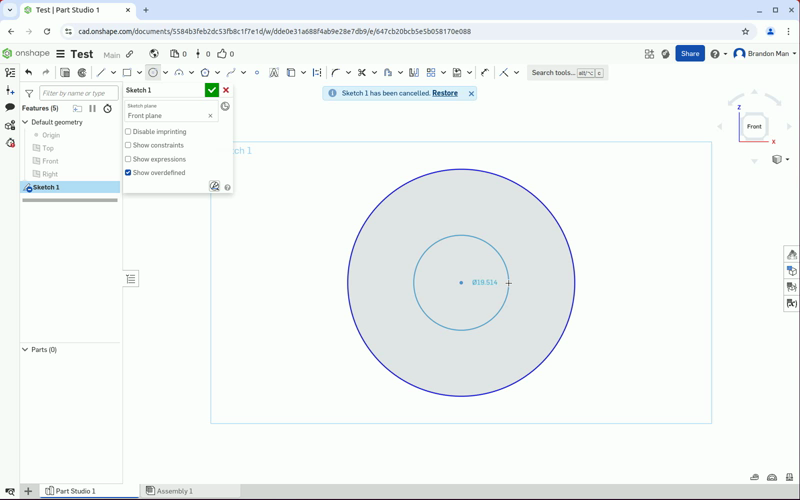
click(508, 282)
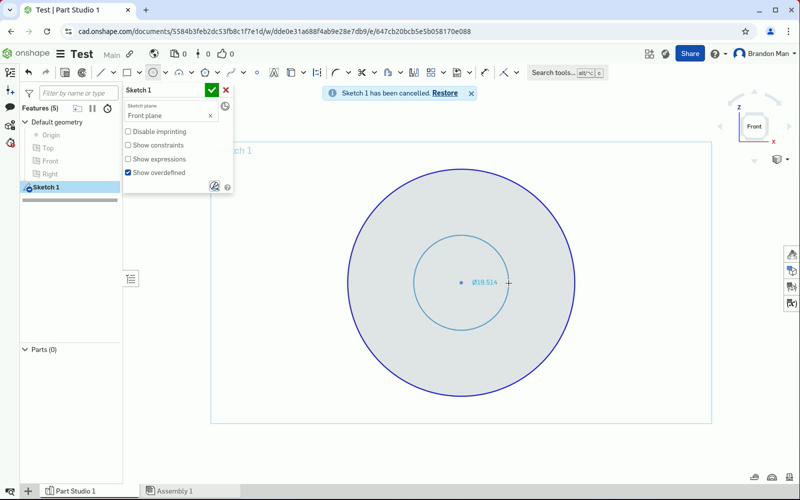
key(esc)
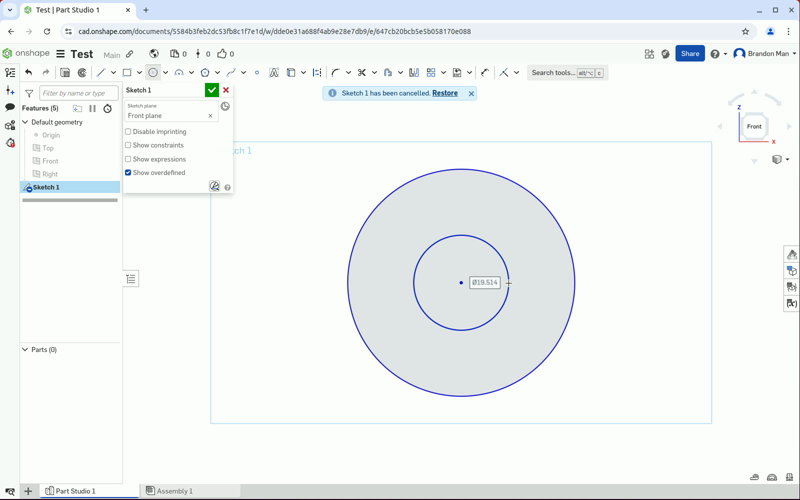
mouse_move(411, 224)
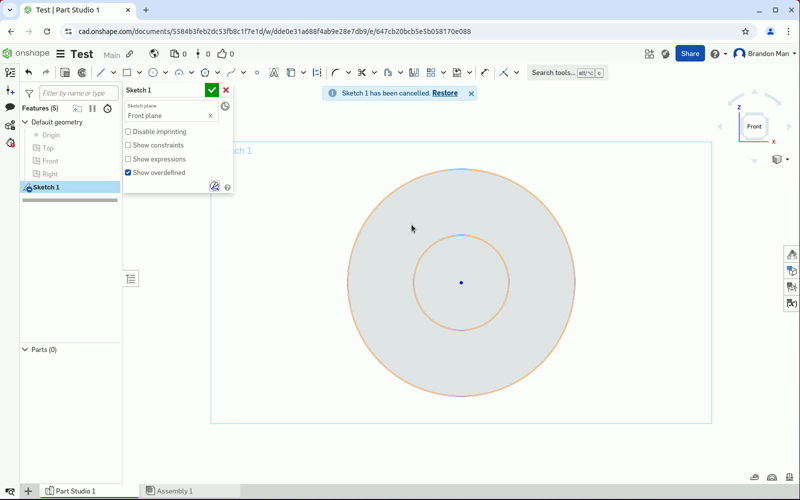
click(411, 224)
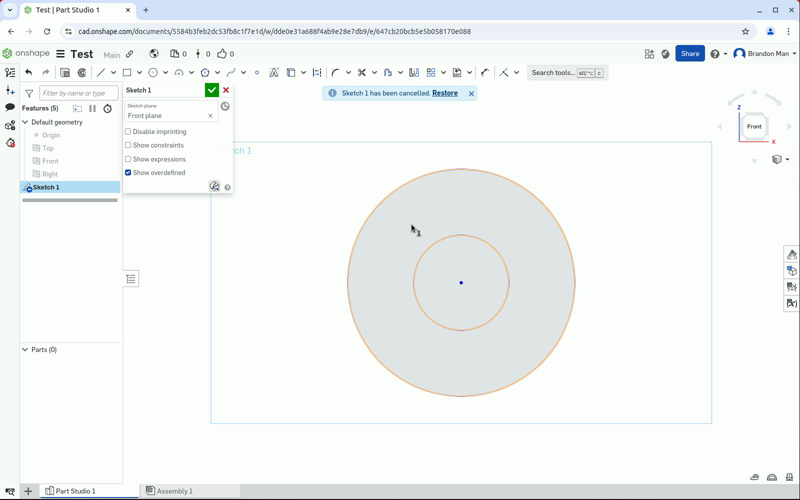
mouse_move(73, 352)
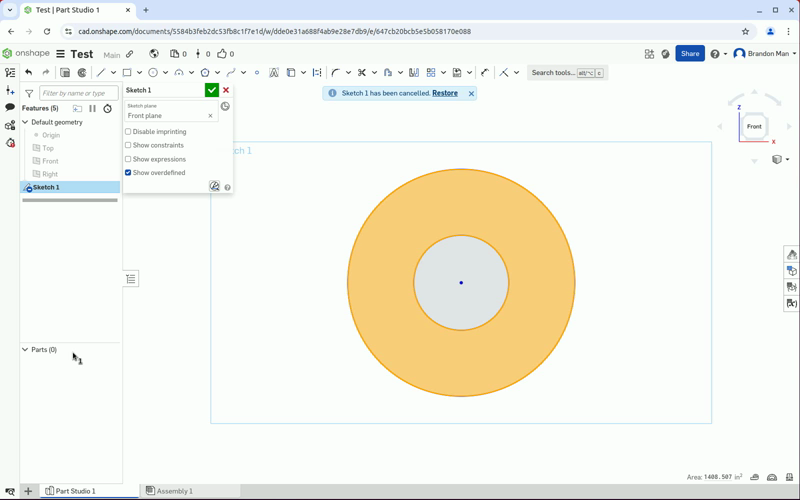
key(shift+y)
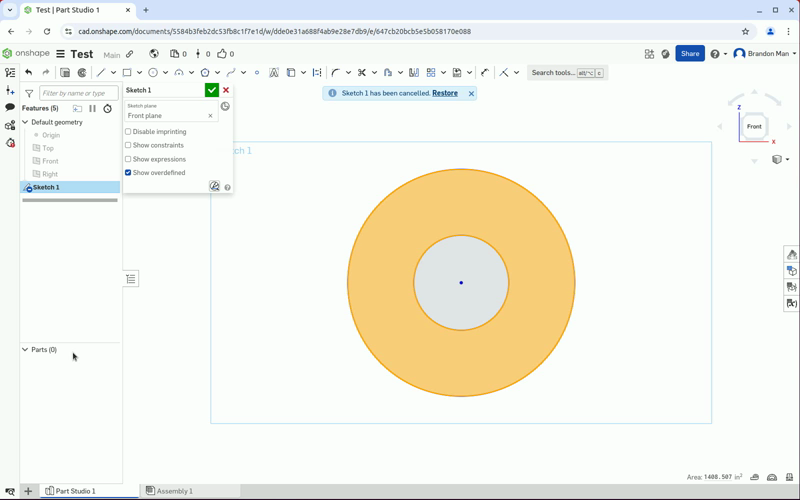
key(shift+e)
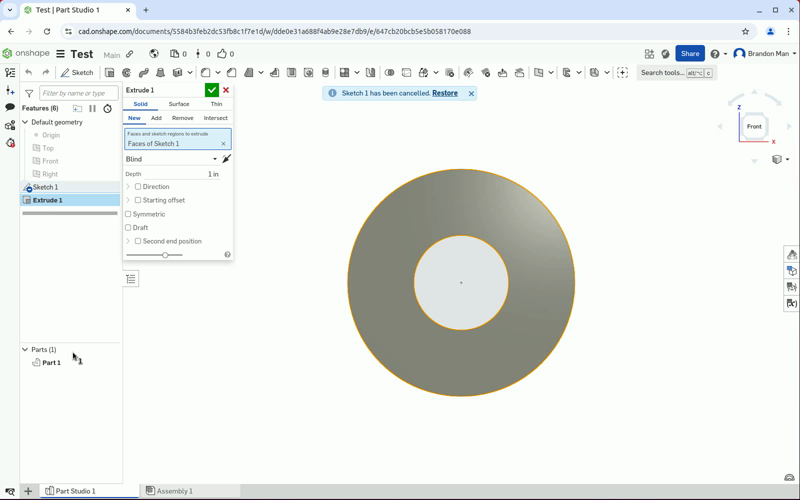
mouse_move(143, 106)
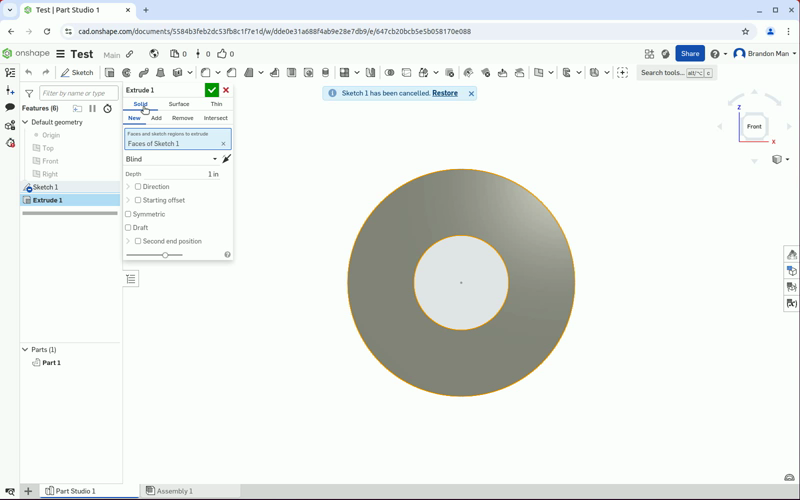
click(143, 106)
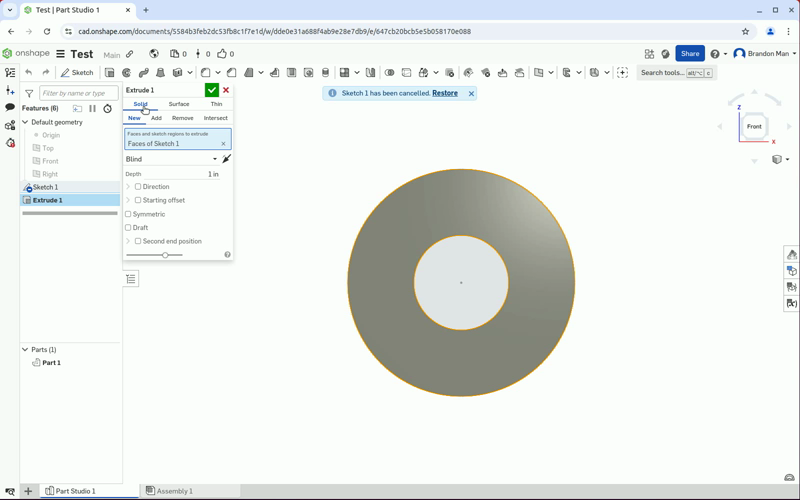
mouse_move(137, 120)
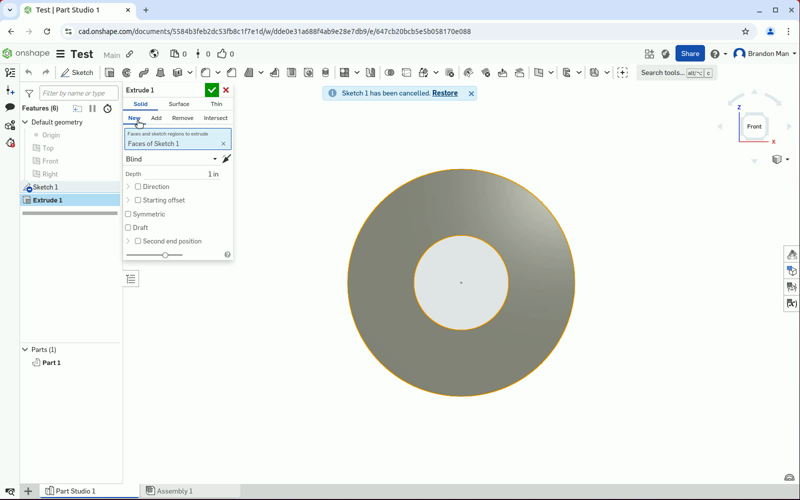
click(137, 120)
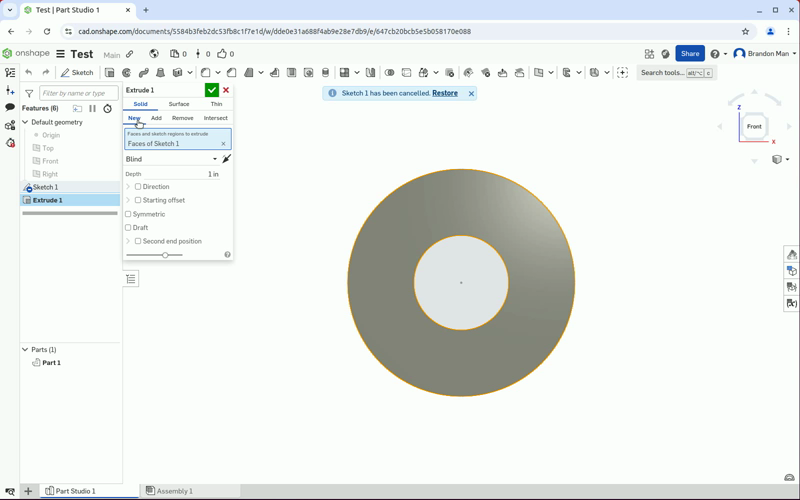
key(tab, 4)
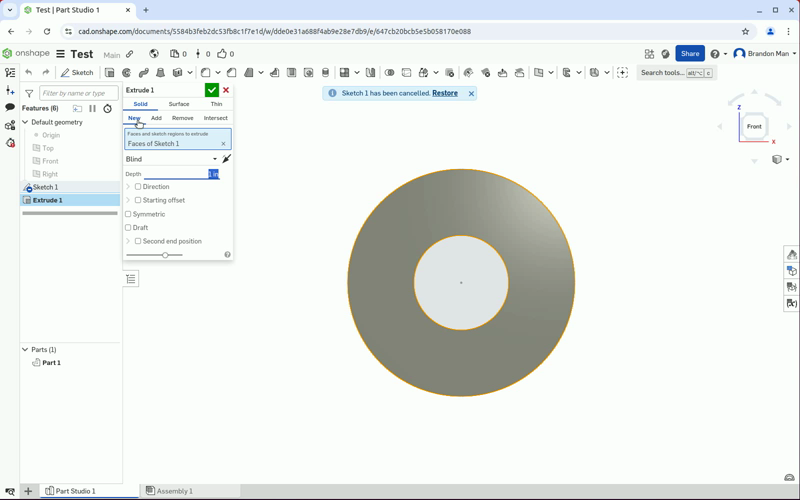
text(3.851)
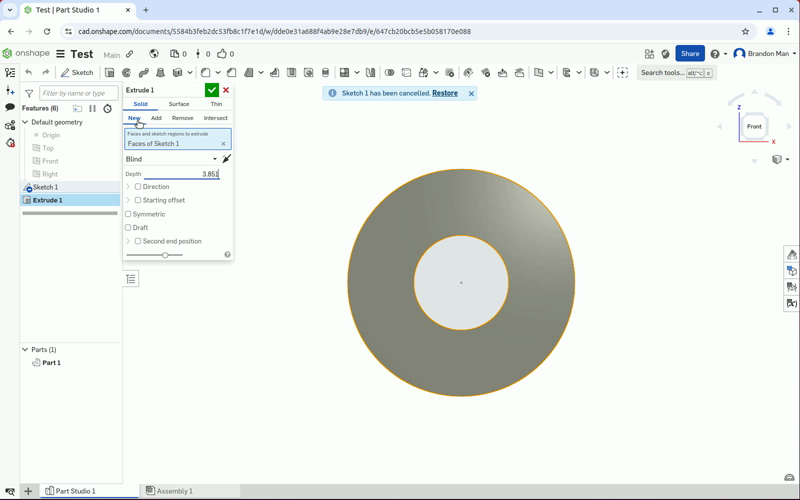
key(enter)
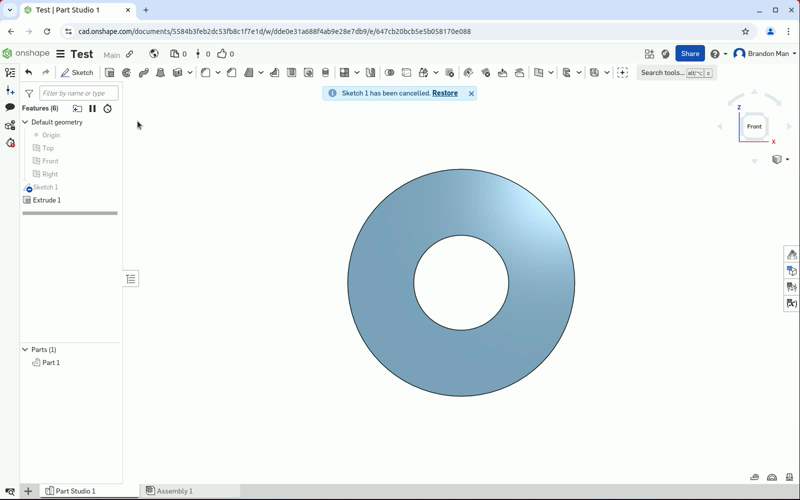
key(shift+h)
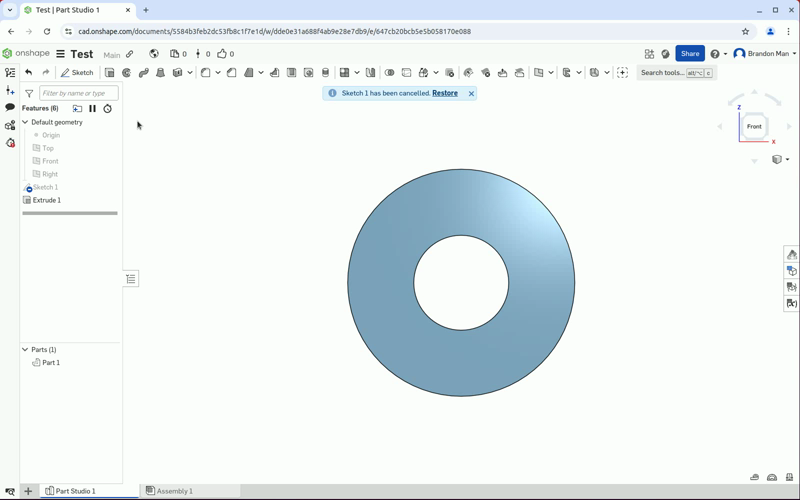
key(shift+h)
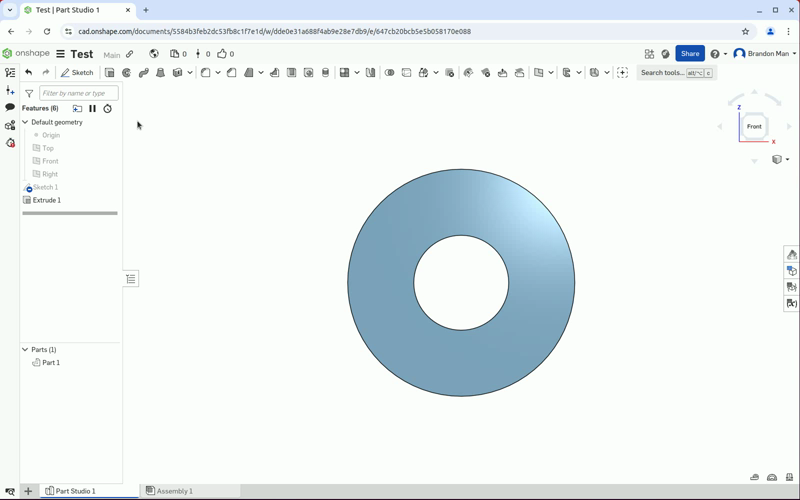
mouse_move(73, 189)
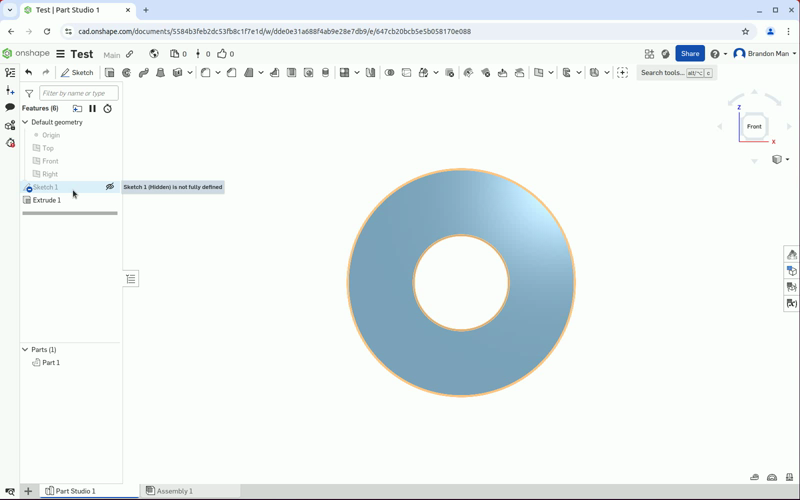
click(73, 189)
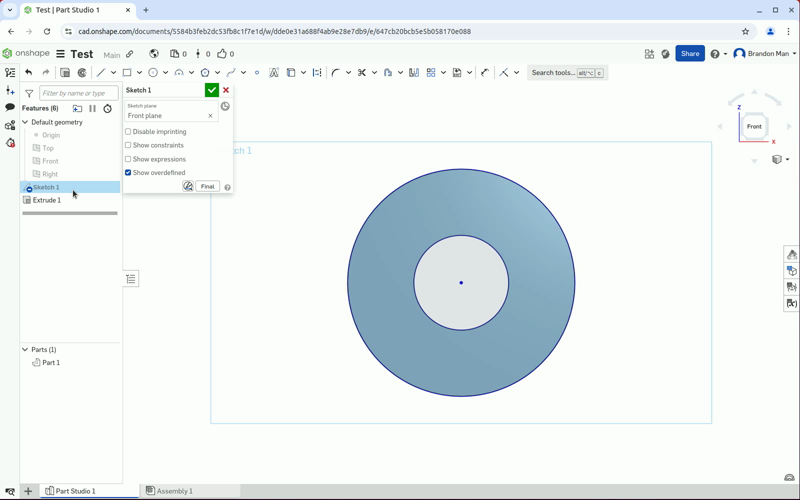
mouse_move(229, 92)
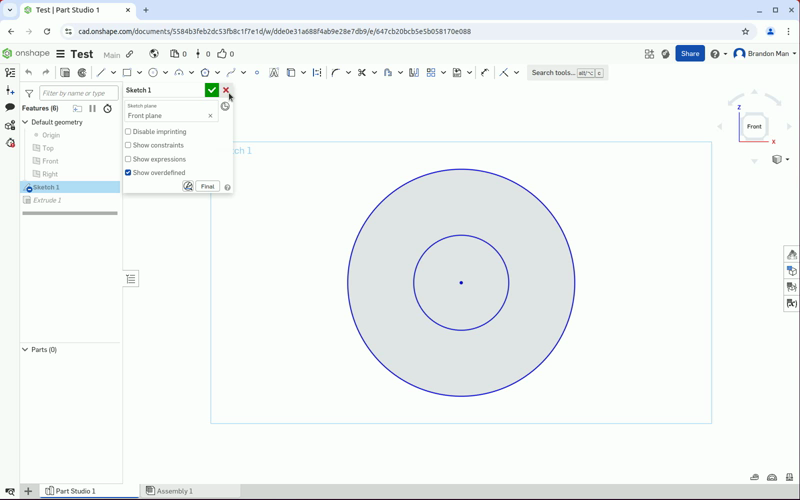
click(229, 92)
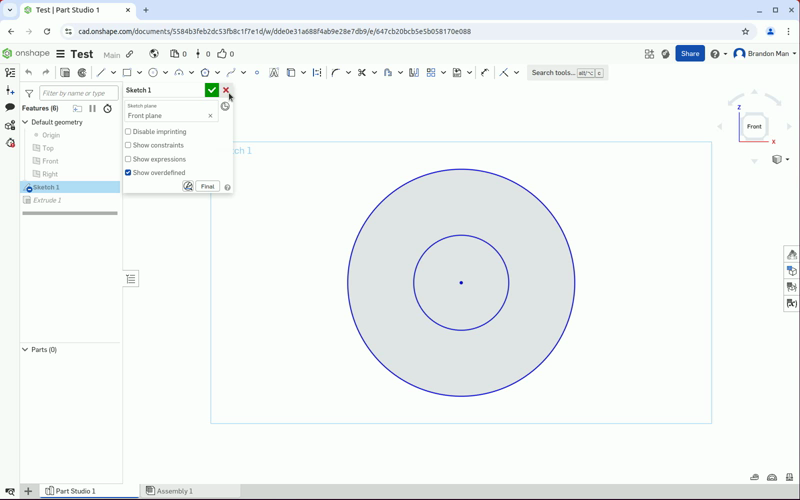
key(shift+s)
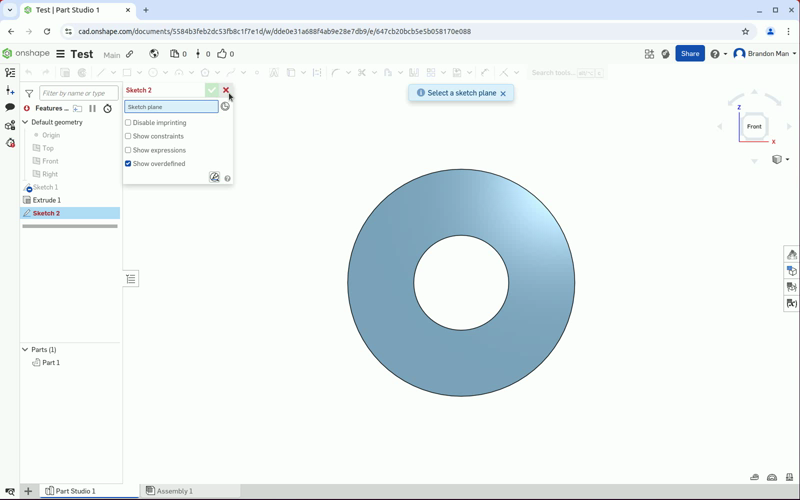
mouse_move(73, 163)
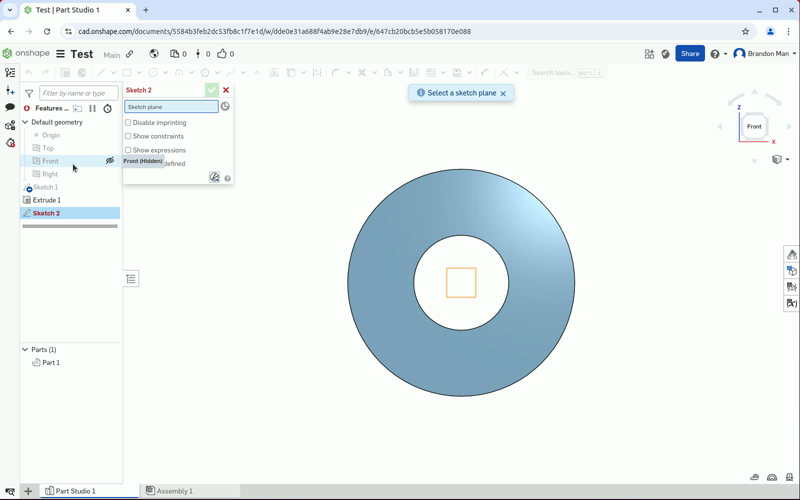
click(73, 163)
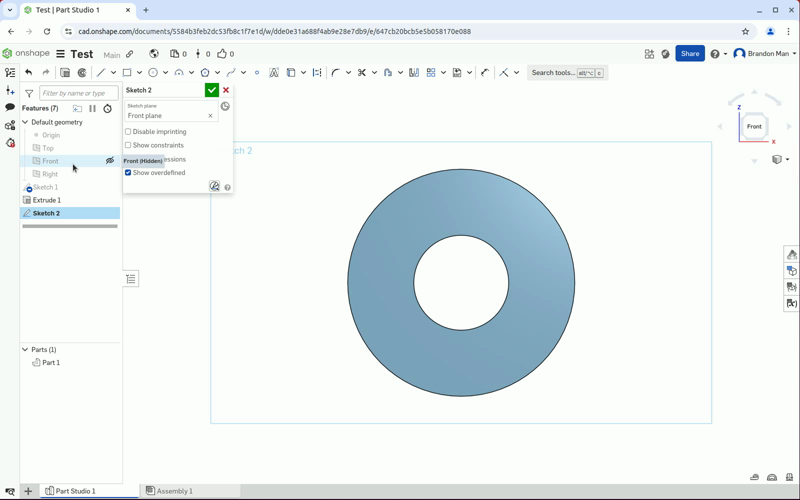
mouse_move(73, 352)
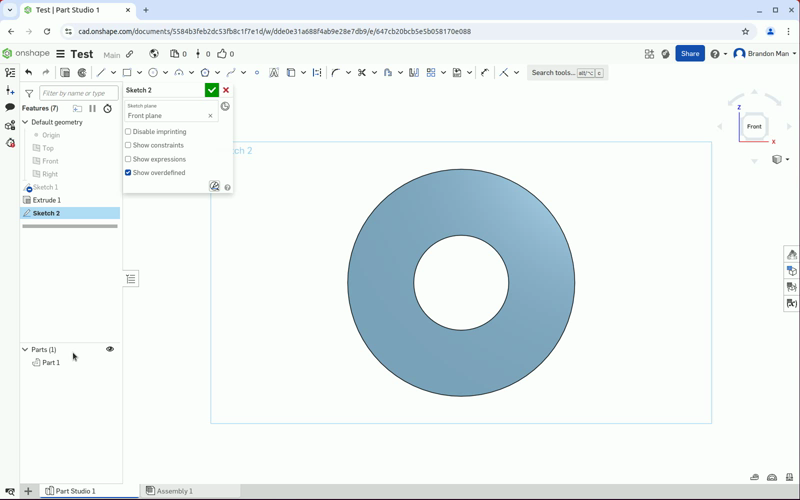
key(y)
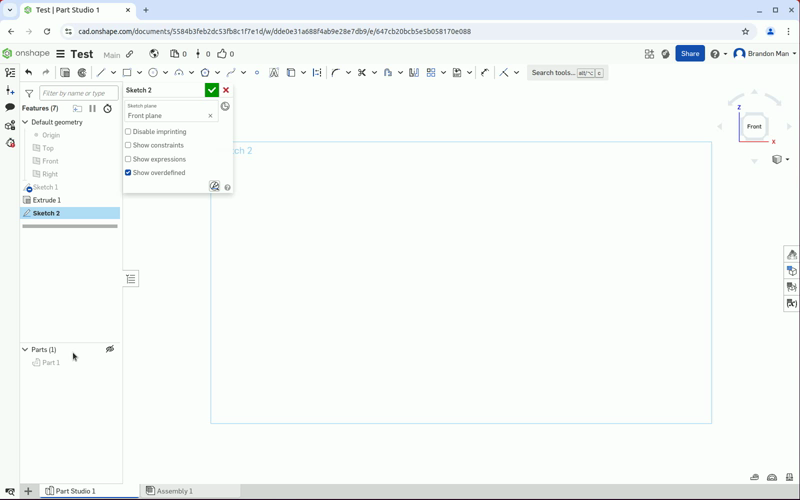
key(c)
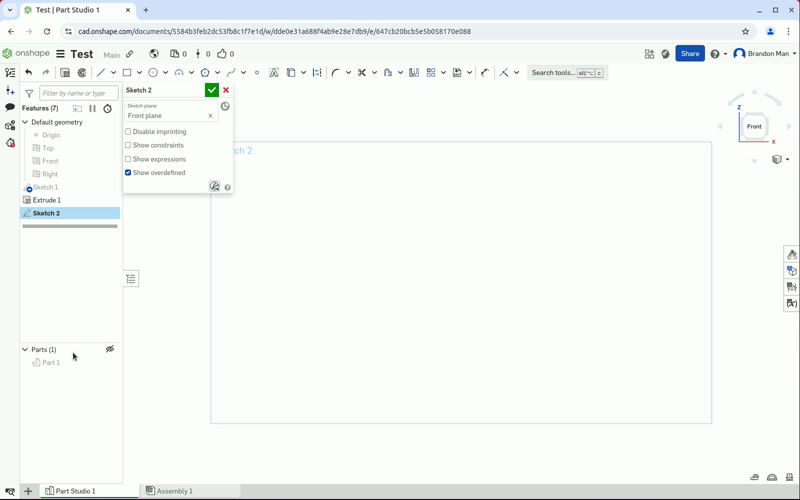
key_down(shift)
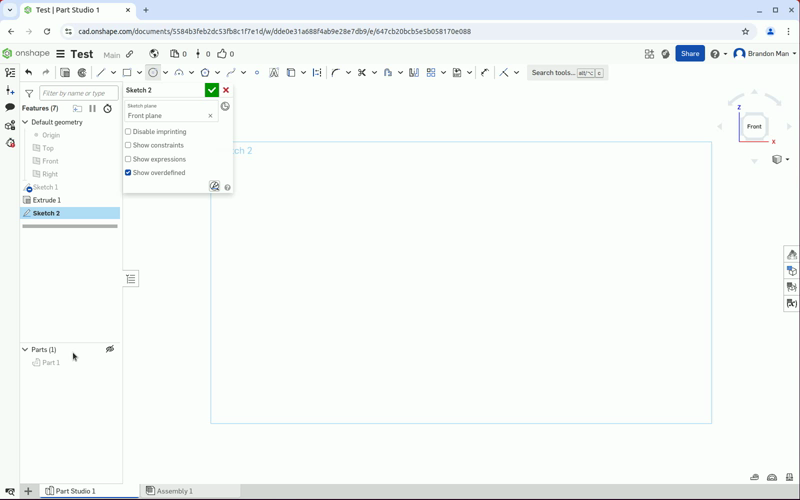
mouse_move(461, 282)
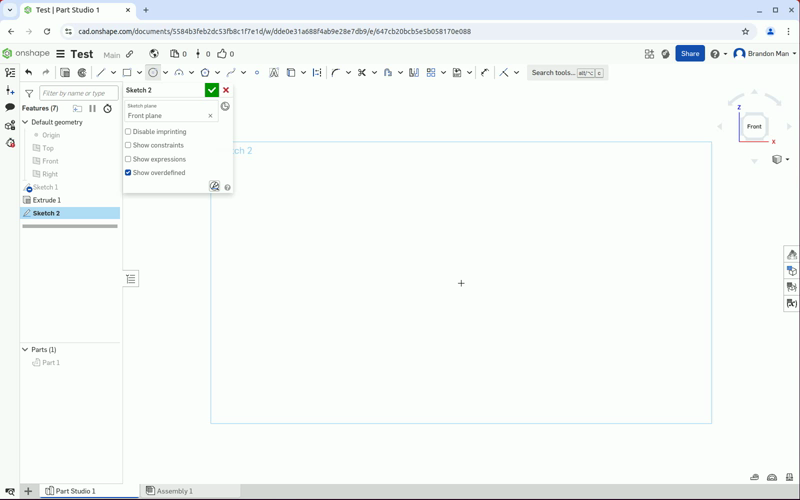
click(461, 282)
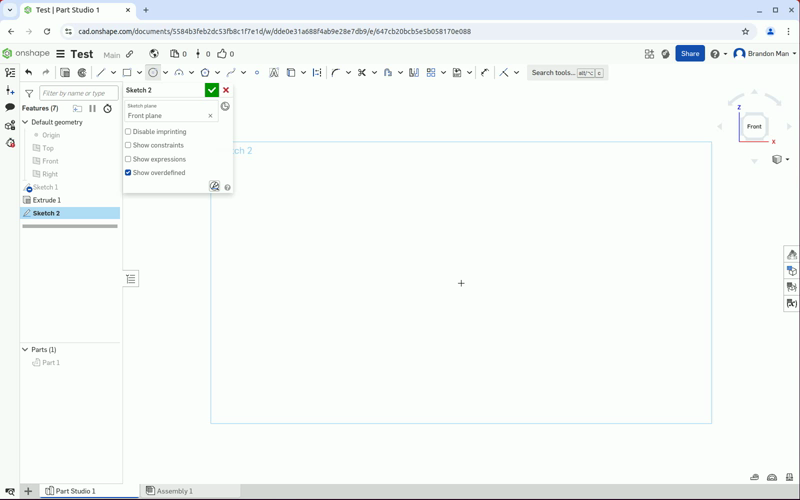
key_up(shift)
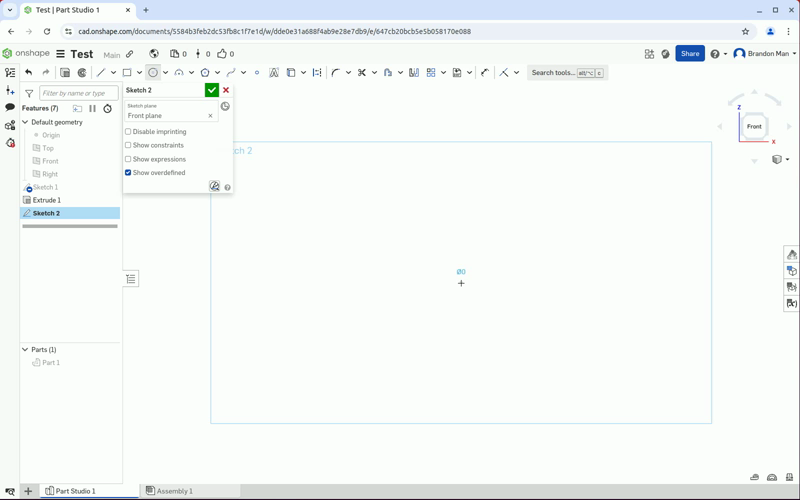
mouse_move(574, 282)
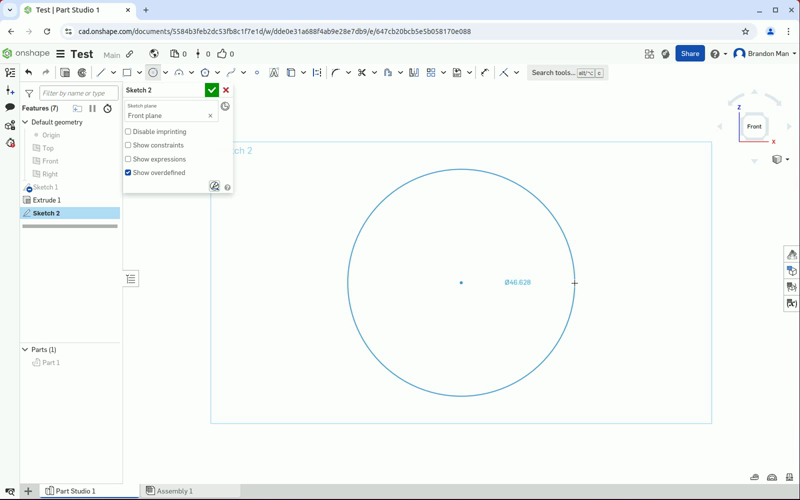
click(574, 282)
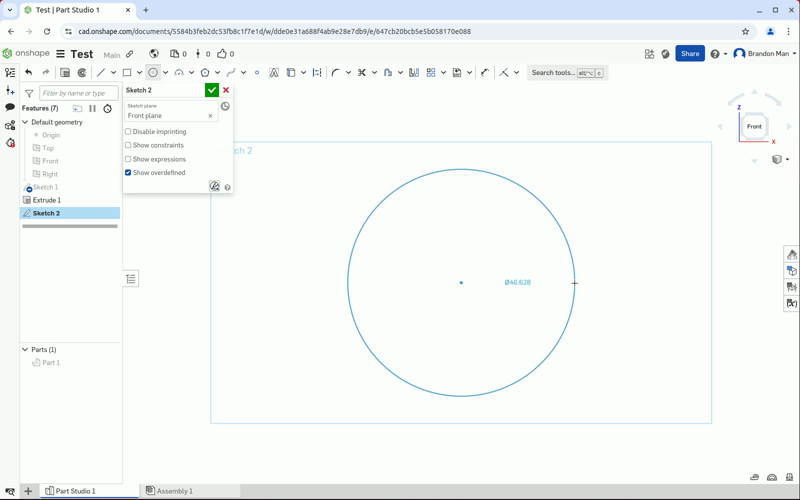
key(esc)
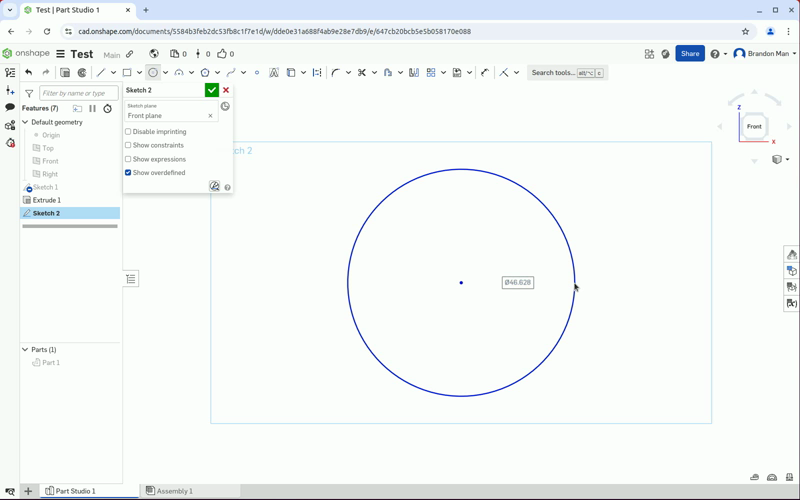
key(c)
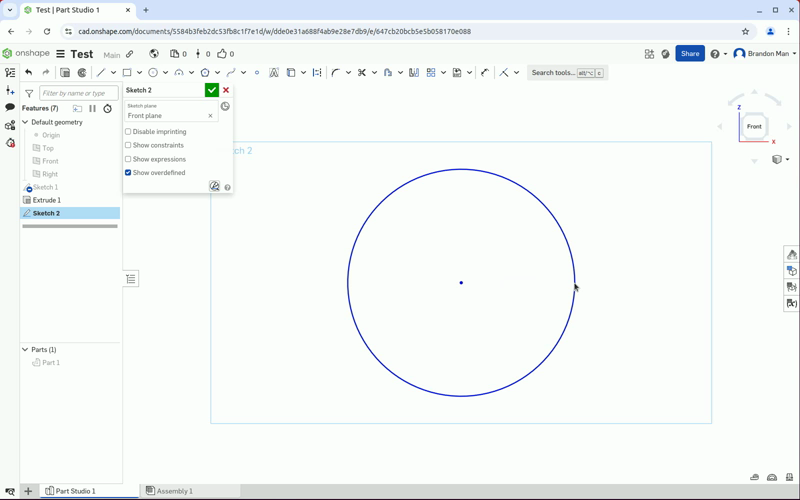
key_down(shift)
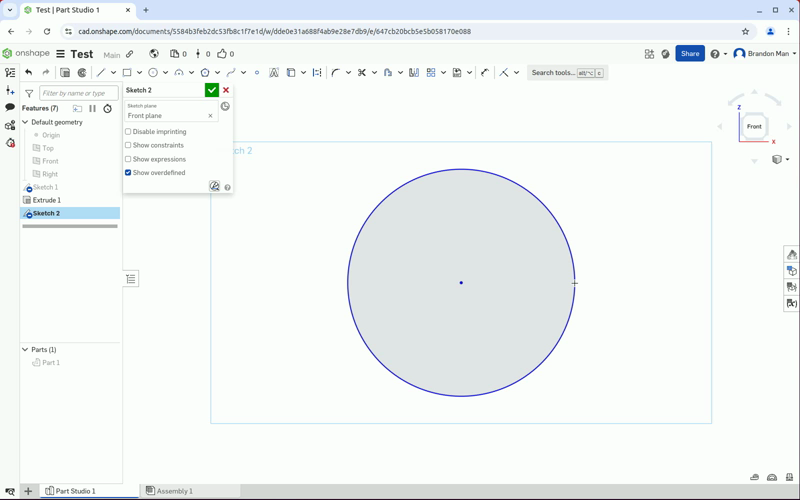
mouse_move(461, 282)
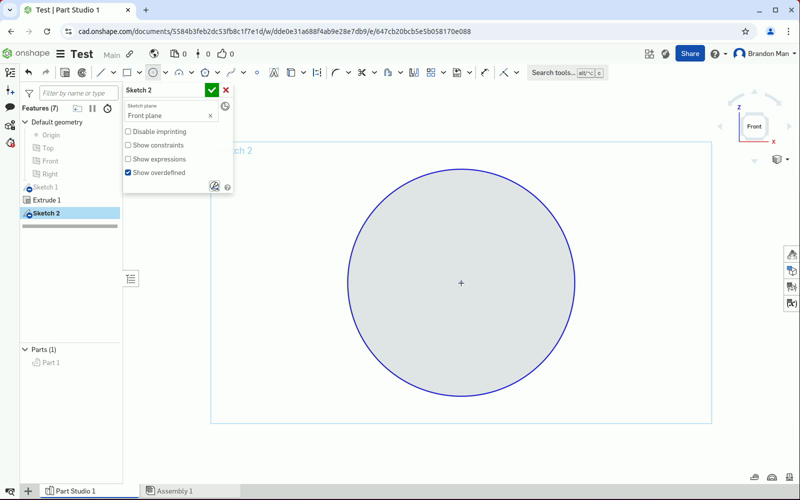
click(461, 282)
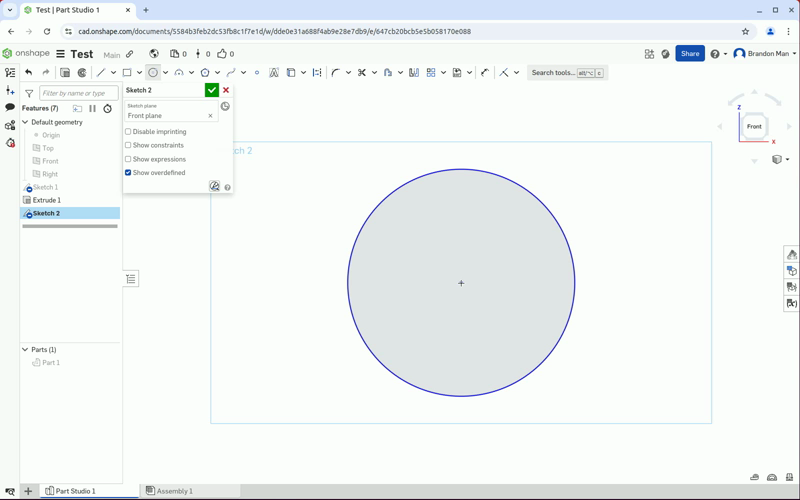
key_up(shift)
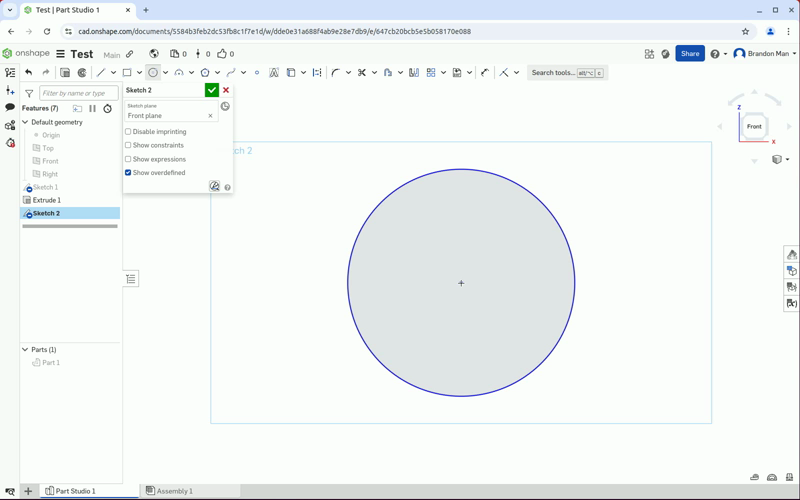
mouse_move(508, 282)
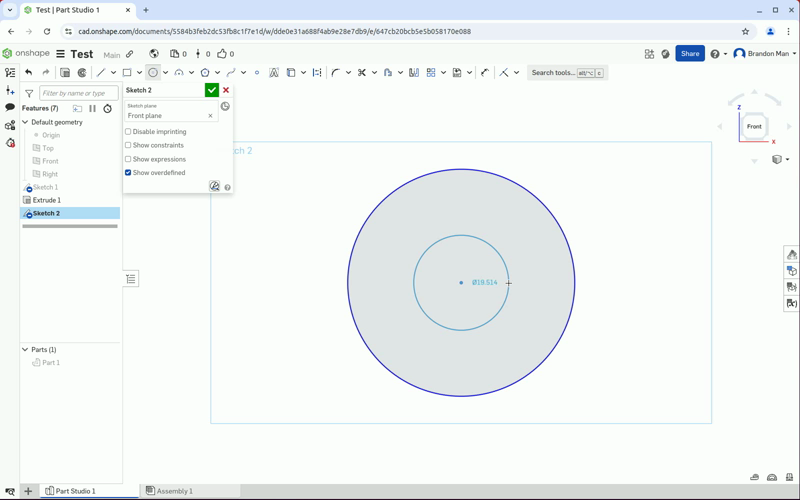
click(508, 282)
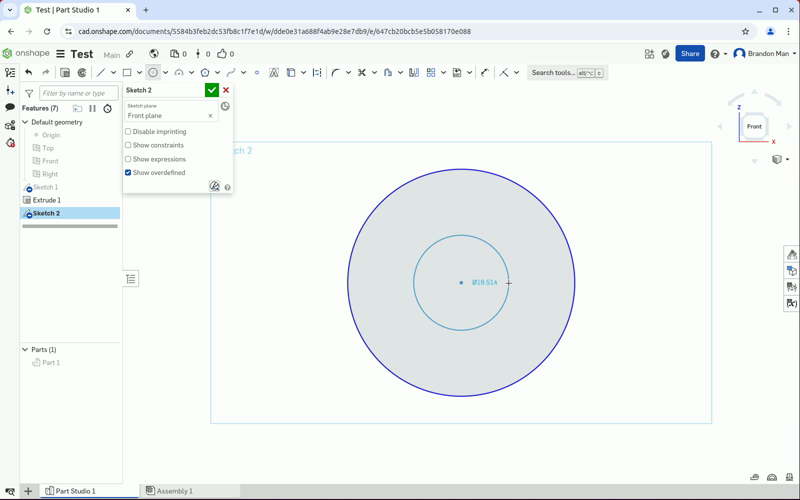
key(esc)
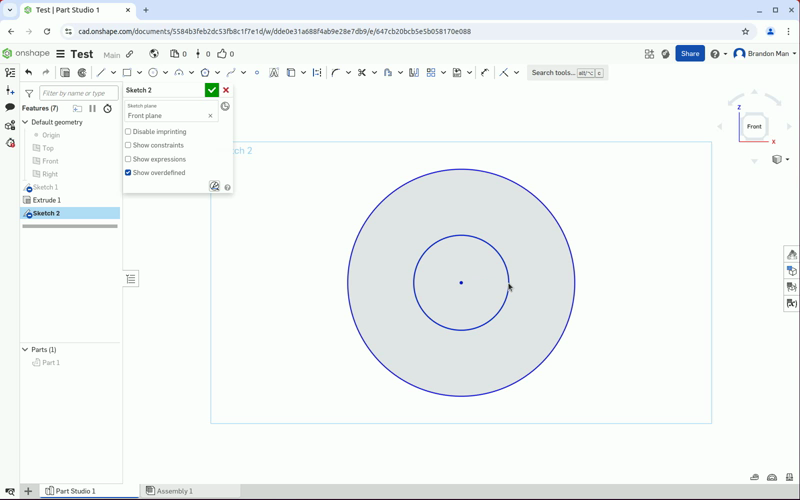
mouse_move(543, 254)
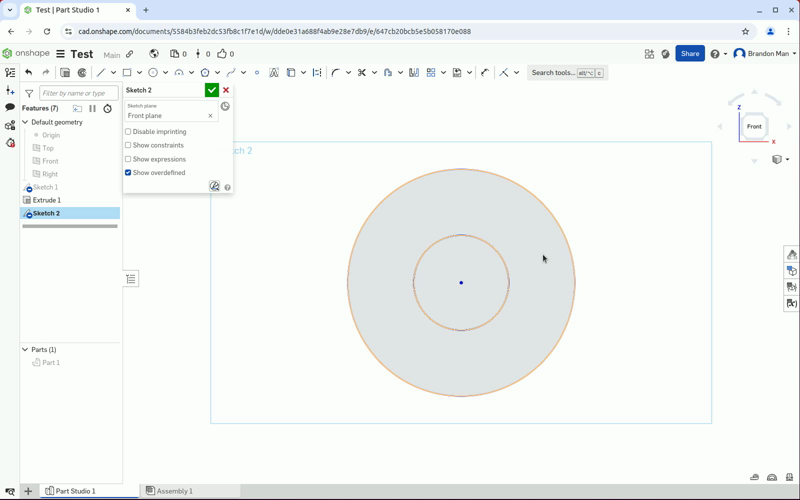
click(543, 254)
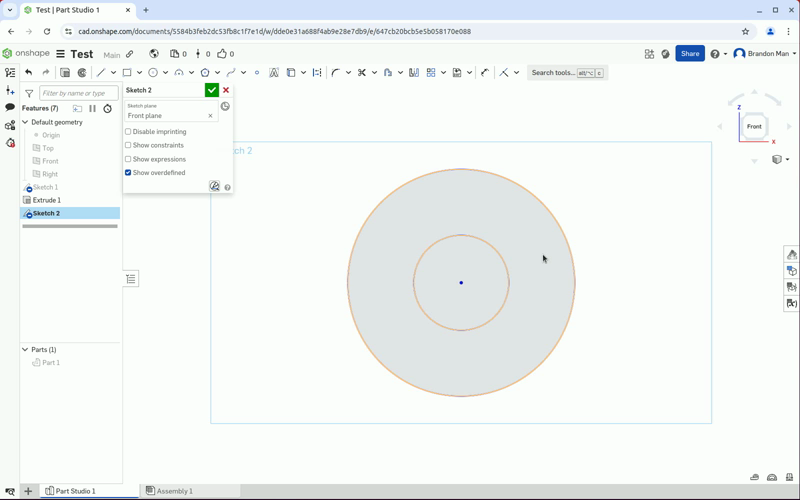
mouse_move(73, 352)
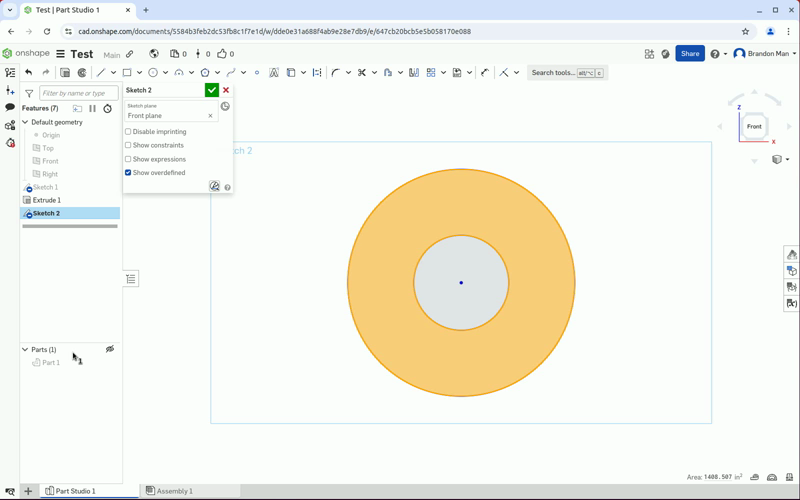
key(shift+y)
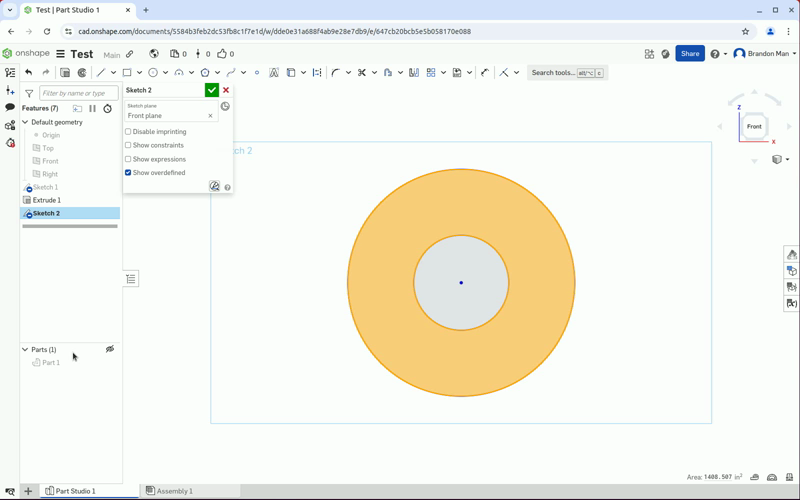
key(shift+e)
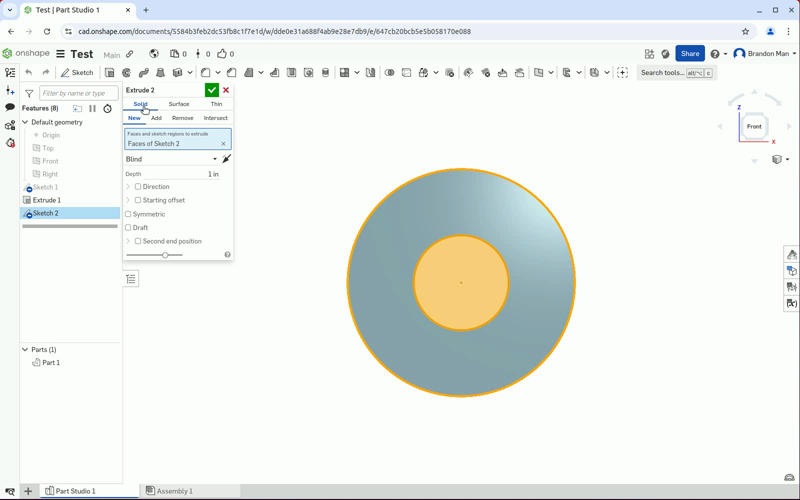
mouse_move(143, 106)
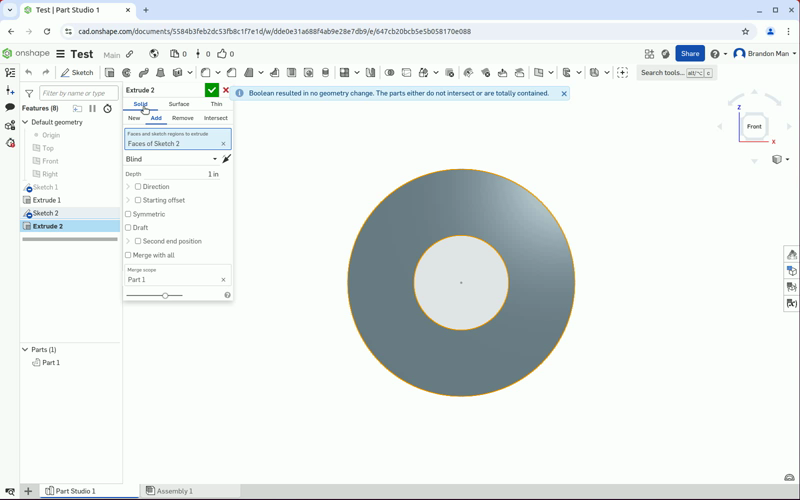
click(143, 106)
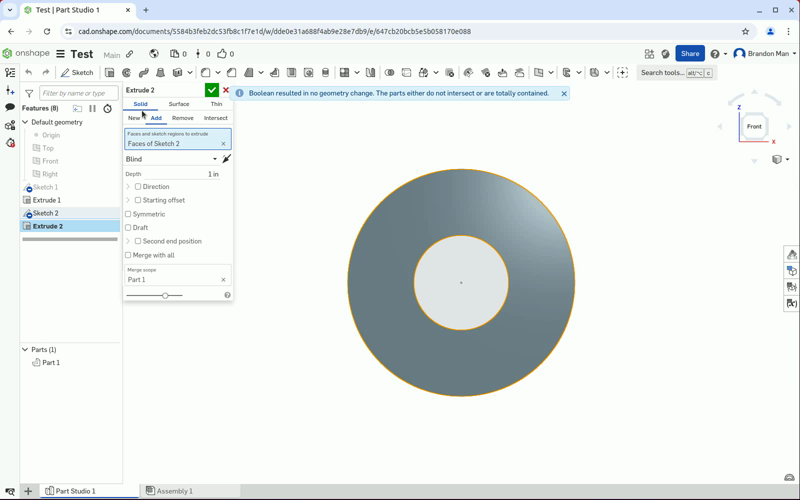
mouse_move(137, 120)
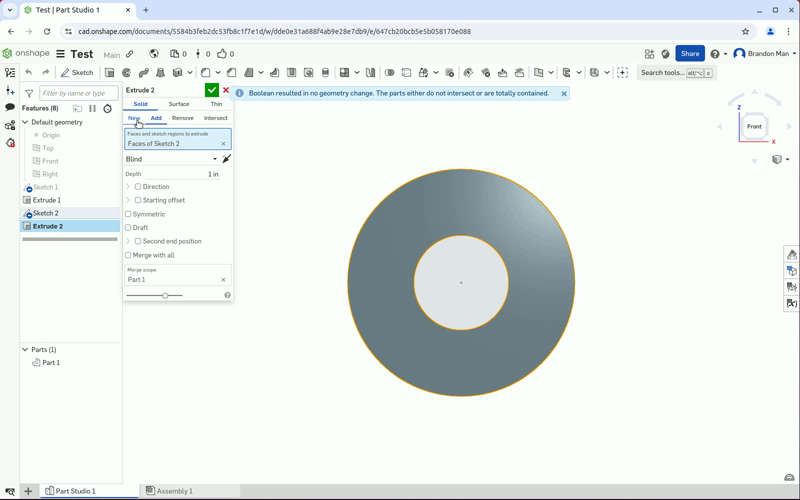
click(137, 120)
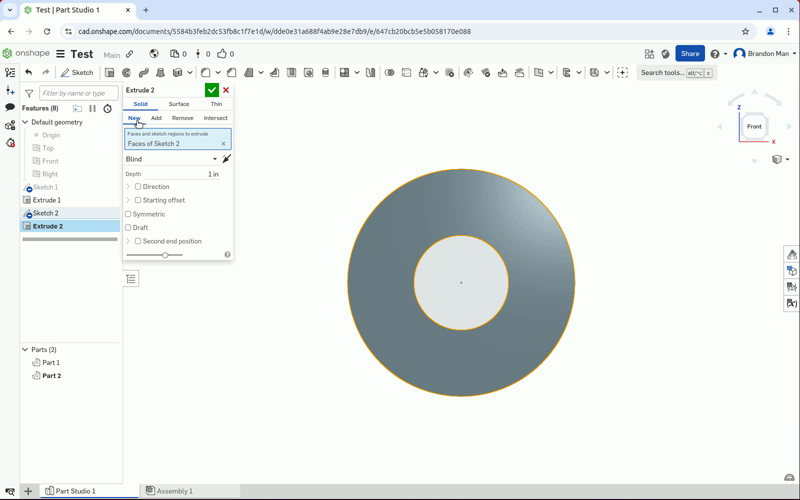
key(tab, 4)
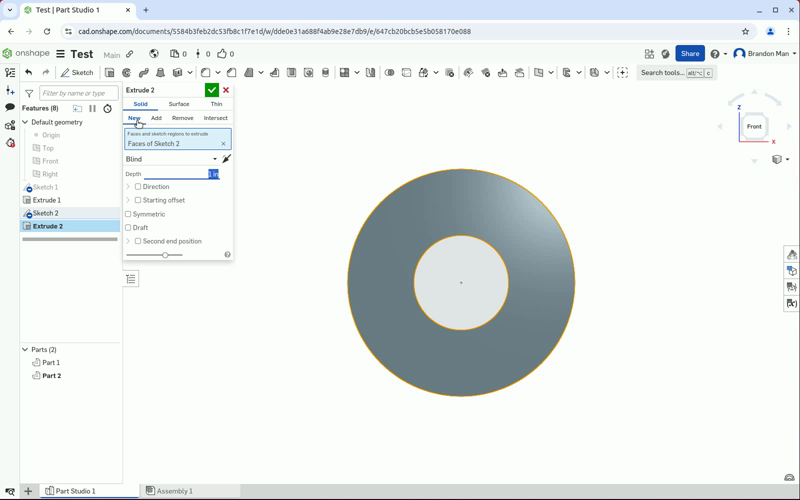
text(9.628)
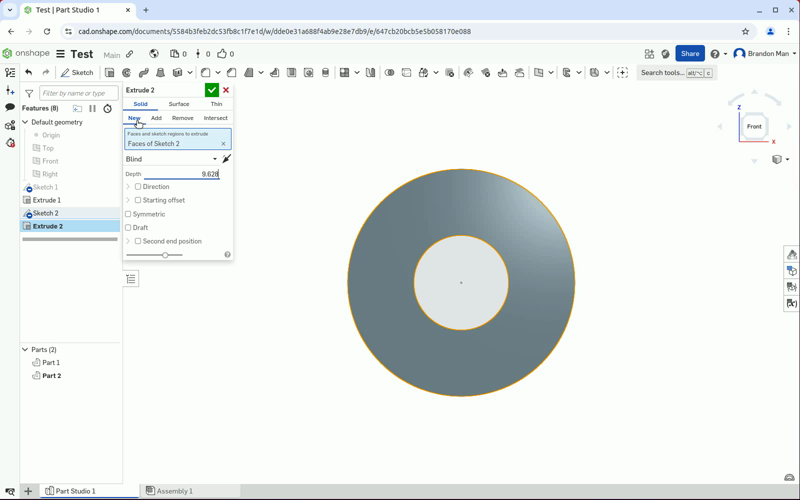
key(tab, 3)
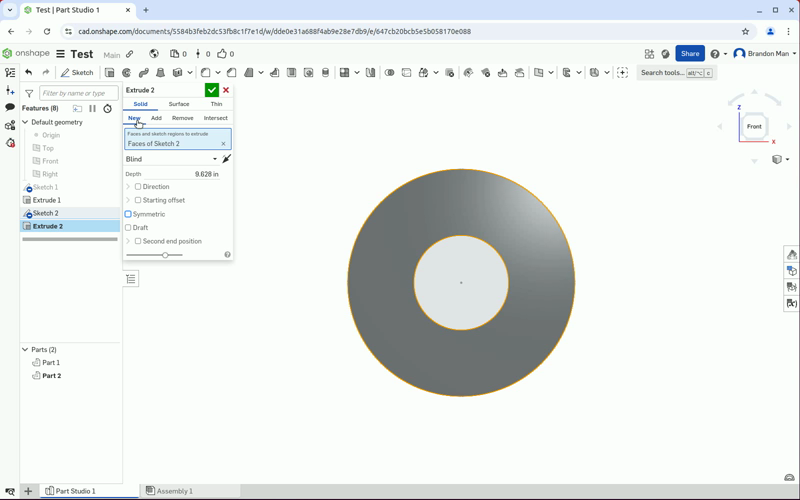
key(space)
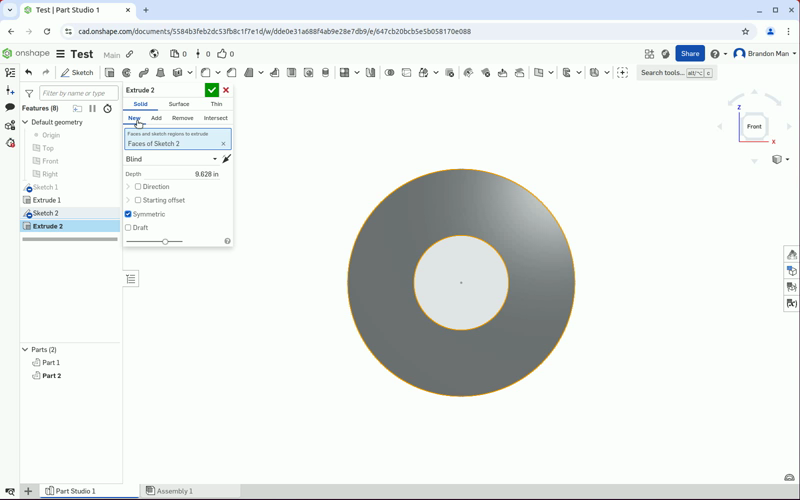
key(enter)
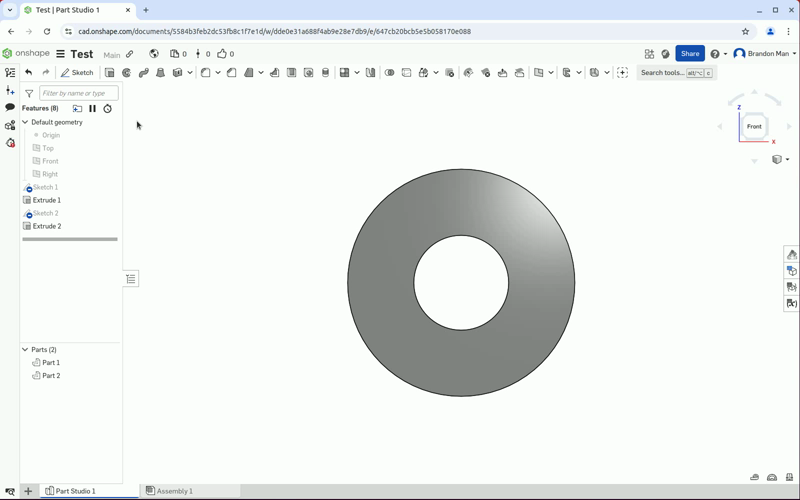
key(shift+h)
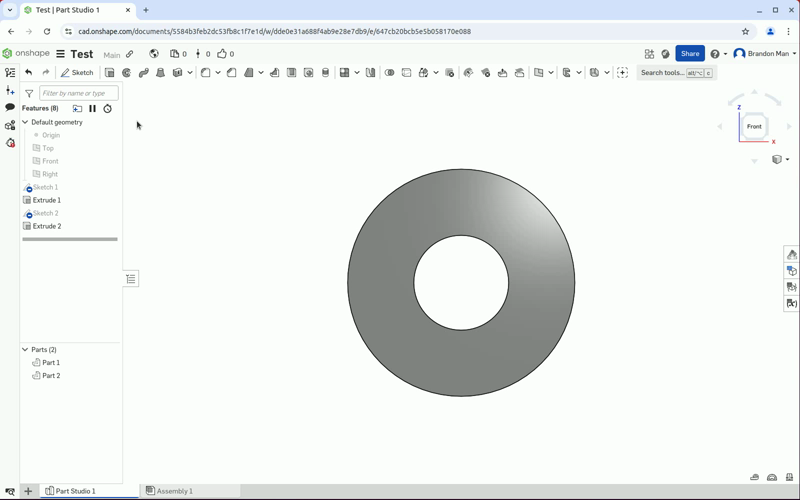
key(shift+h)
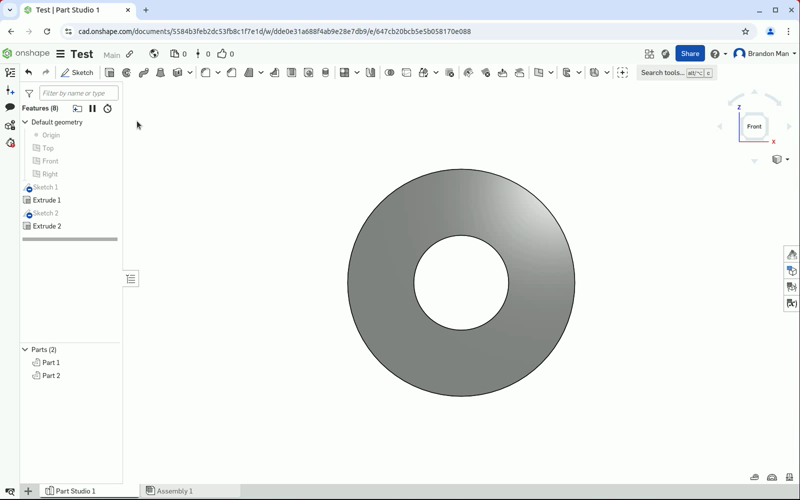
key(shift+7)
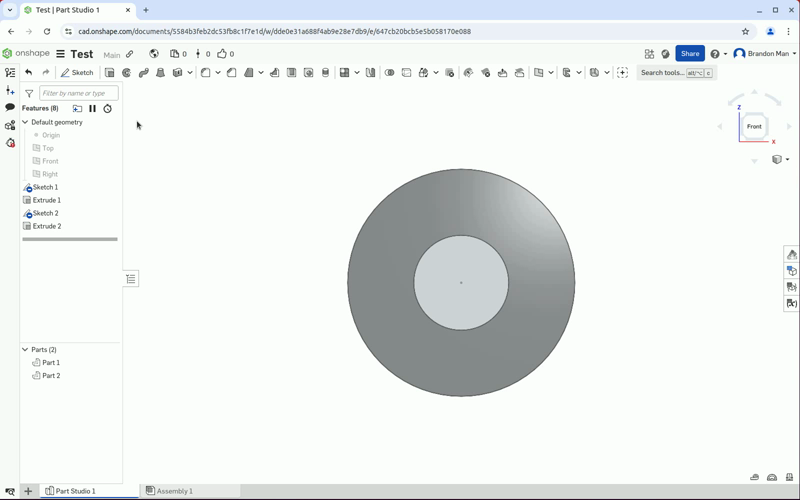
key(left, 2)
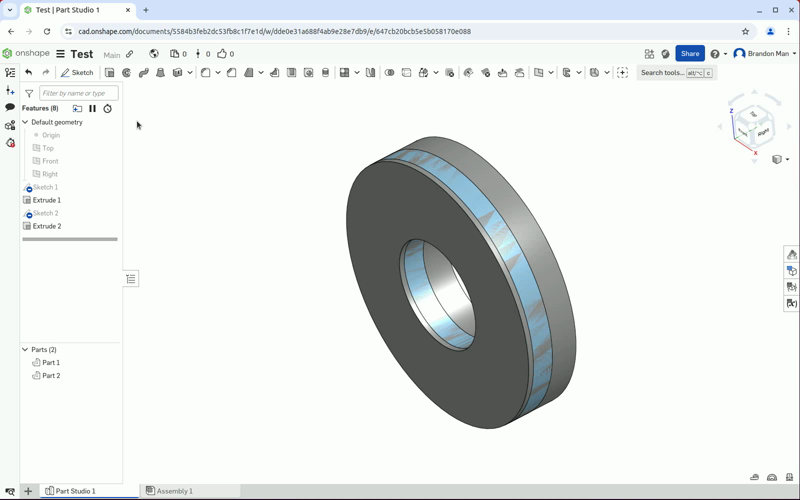
key(down, 2)
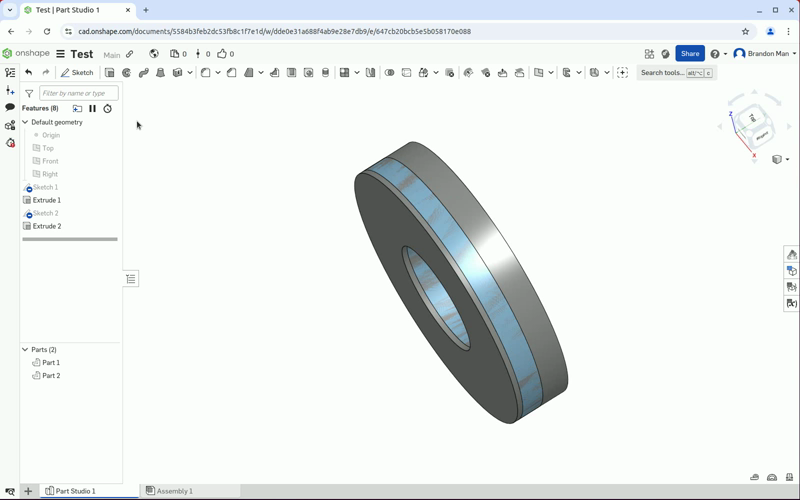
key(up, 2)
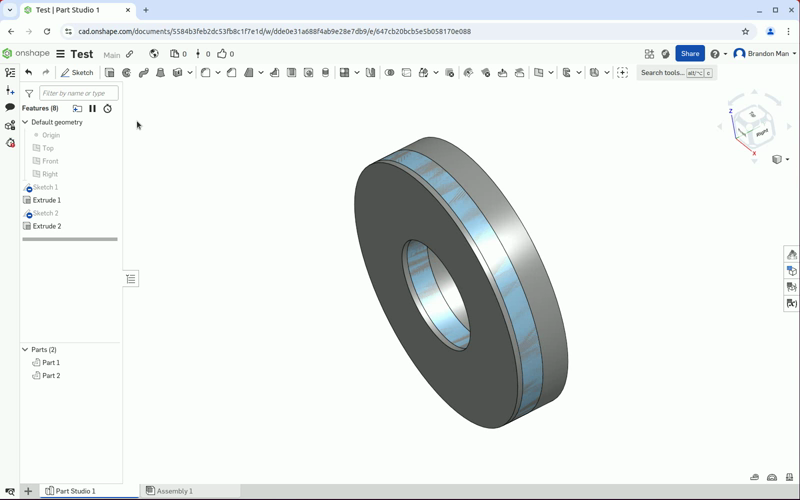
key(right, 2)
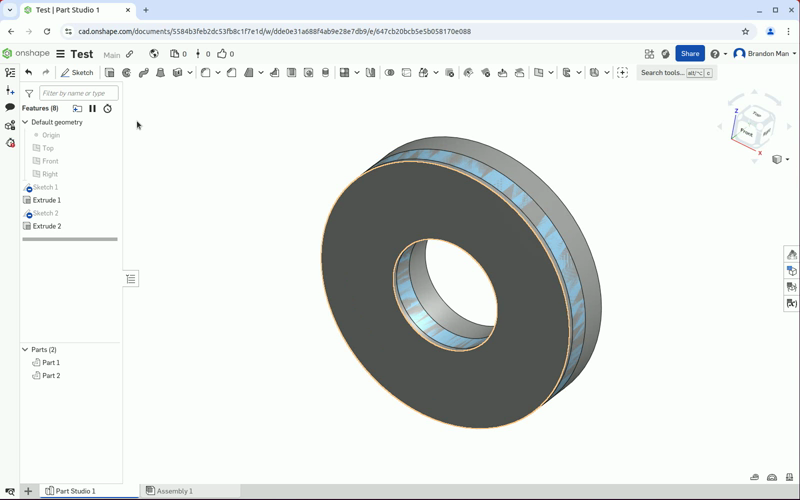
mouse_move(73, 189)
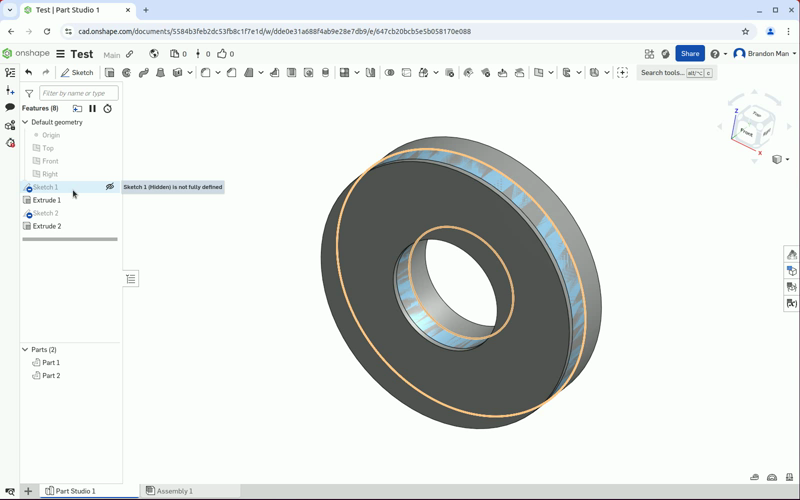
click(73, 189)